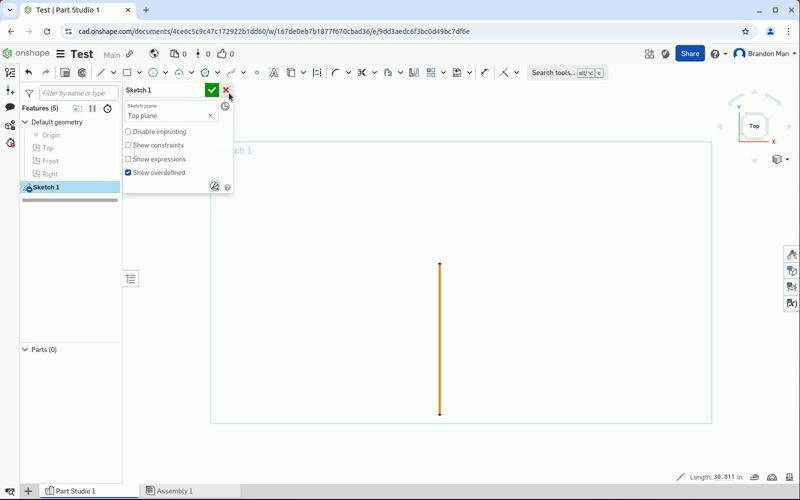
key(shift+h)
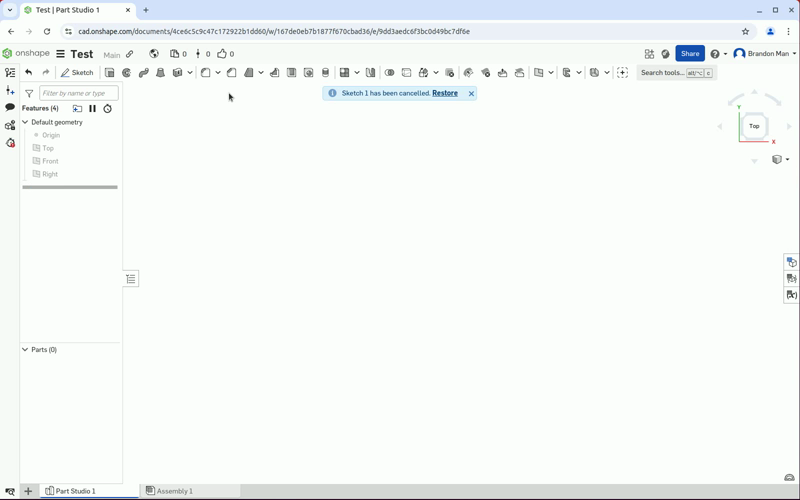
mouse_move(73, 352)
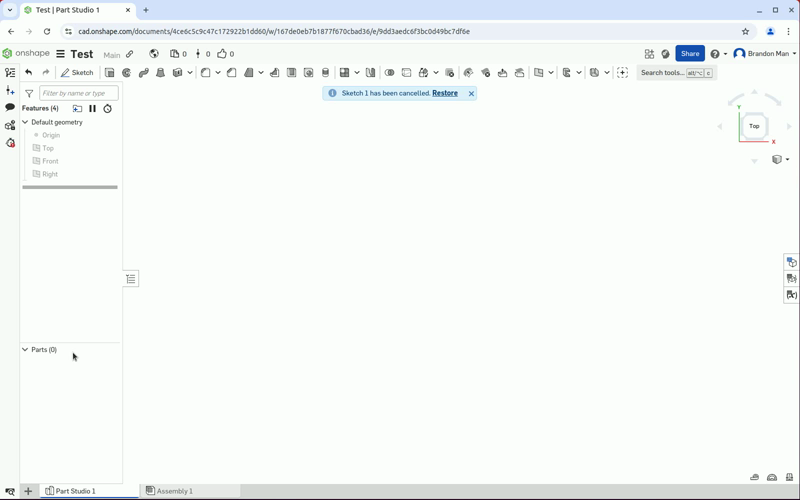
key(y)
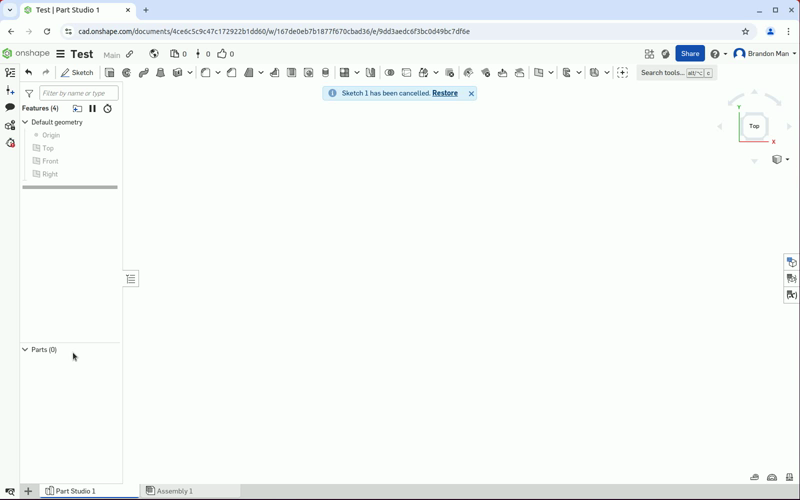
key(shift+p)
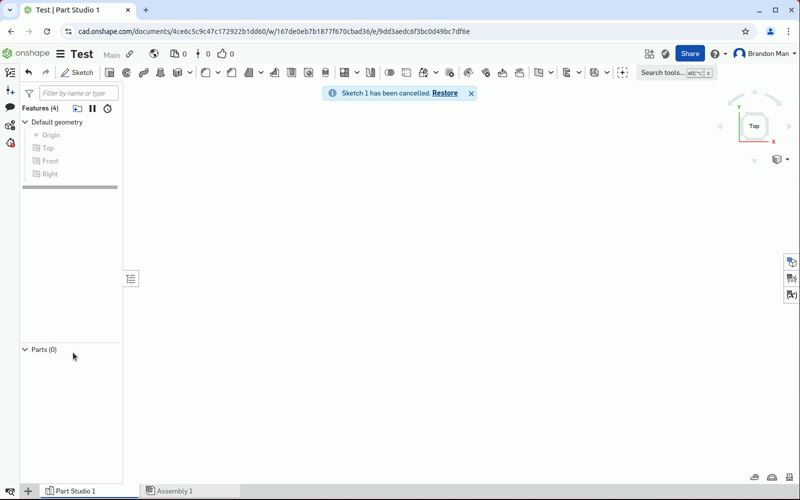
key(space)
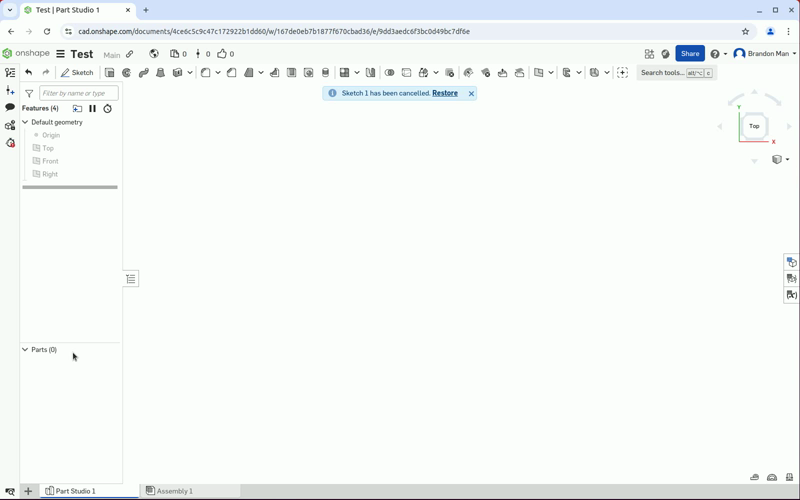
key_down(shift)
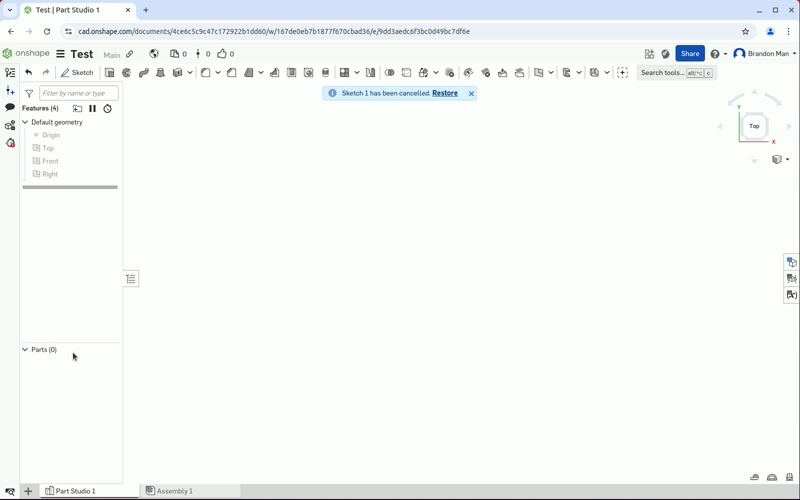
key(up)
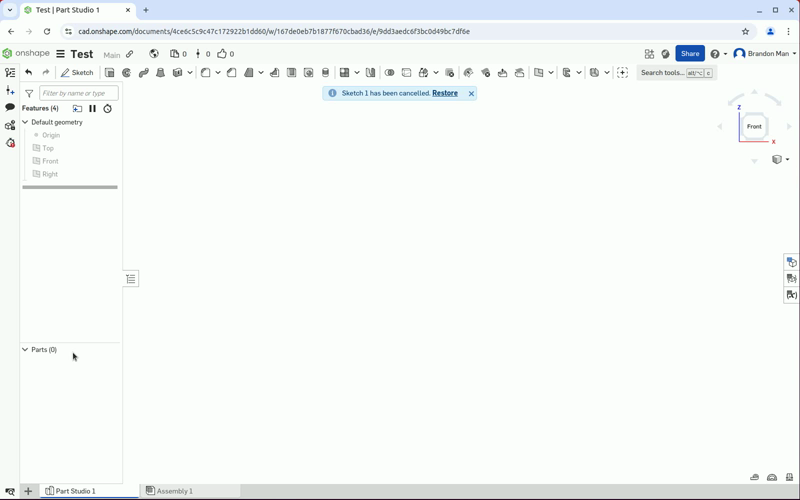
key_up(shift)
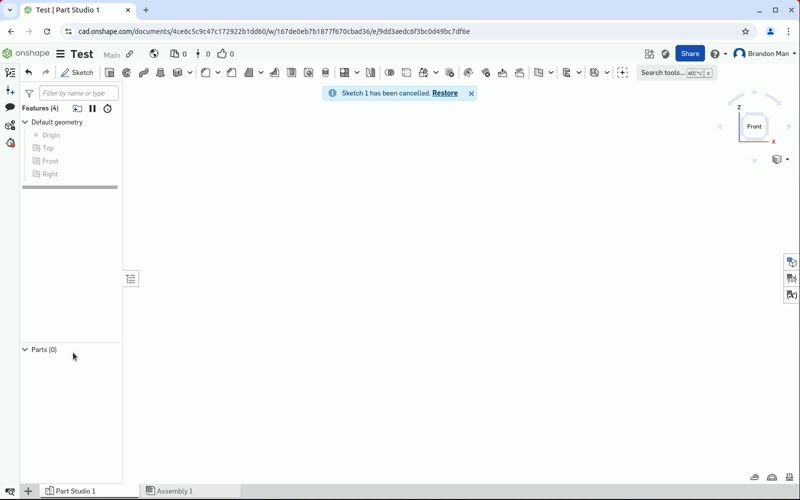
mouse_move(73, 352)
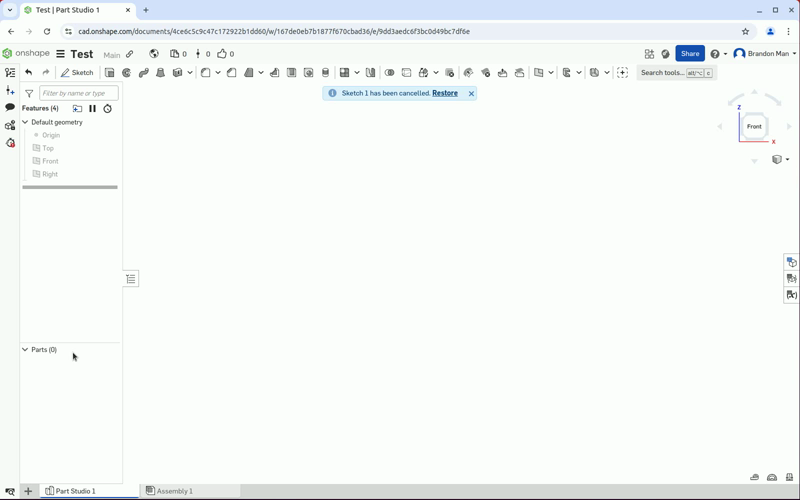
key(shift+y)
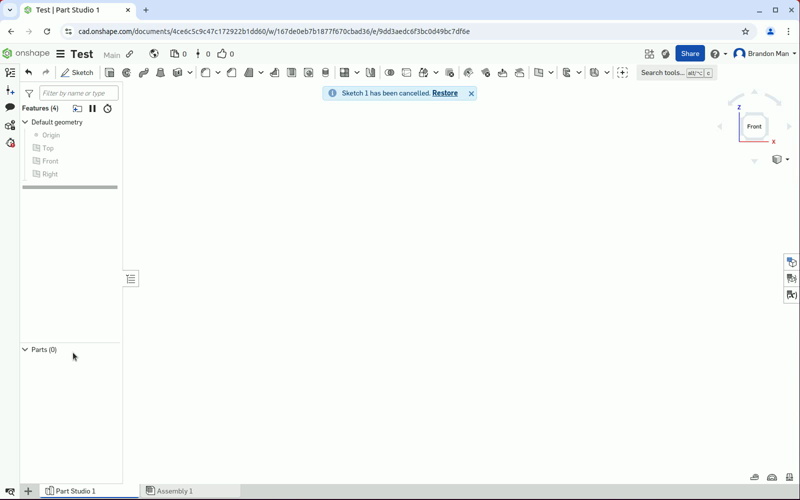
key(shift+s)
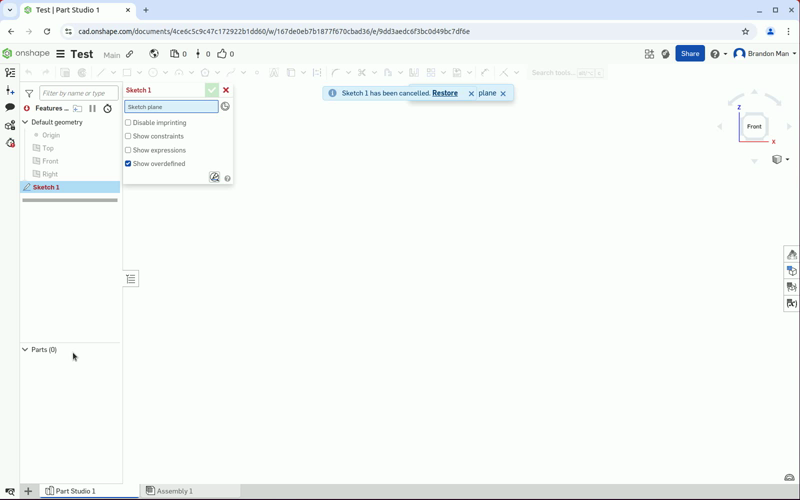
mouse_move(73, 163)
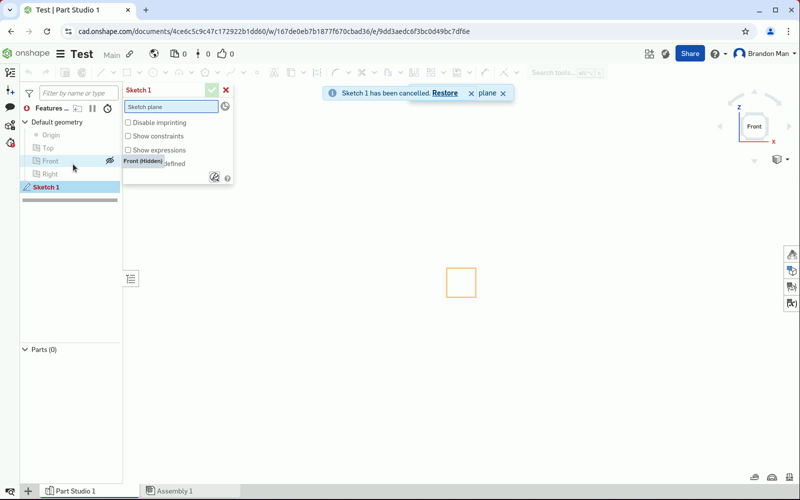
click(73, 163)
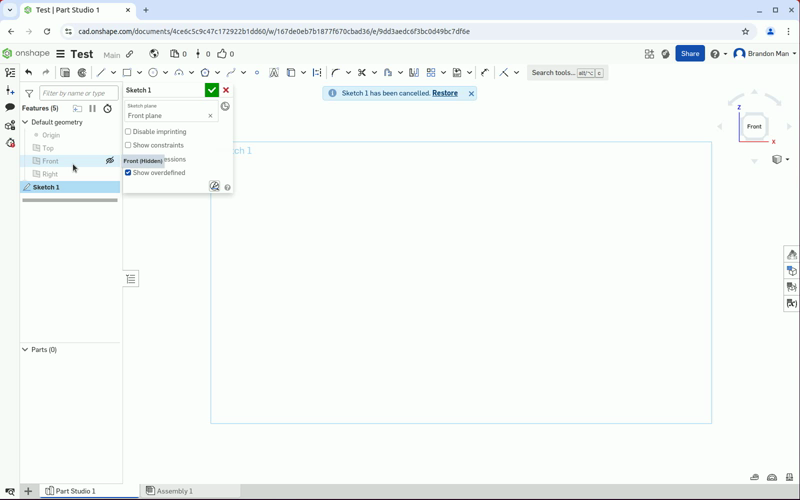
mouse_move(73, 352)
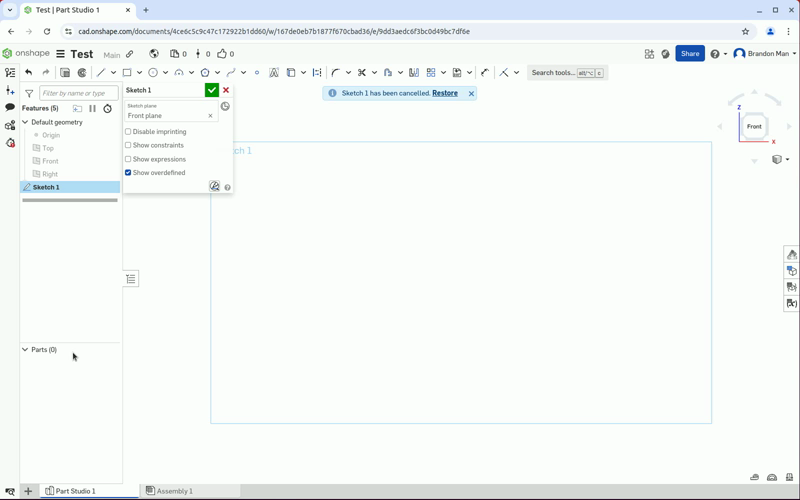
key(y)
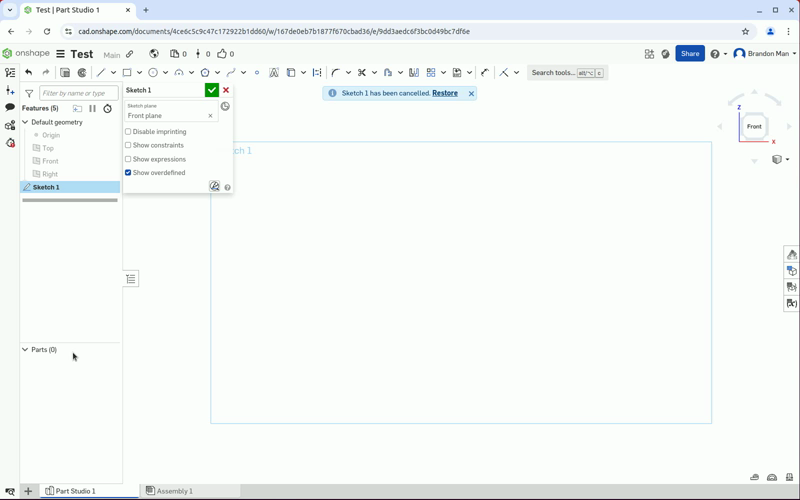
key(l)
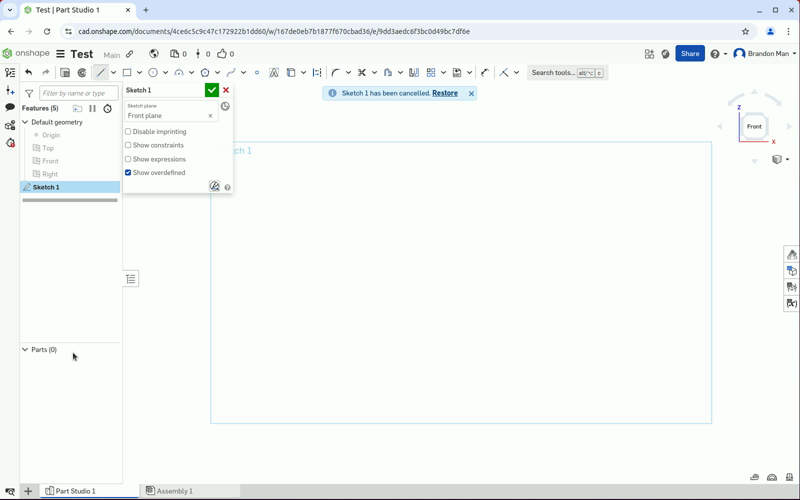
key_down(shift)
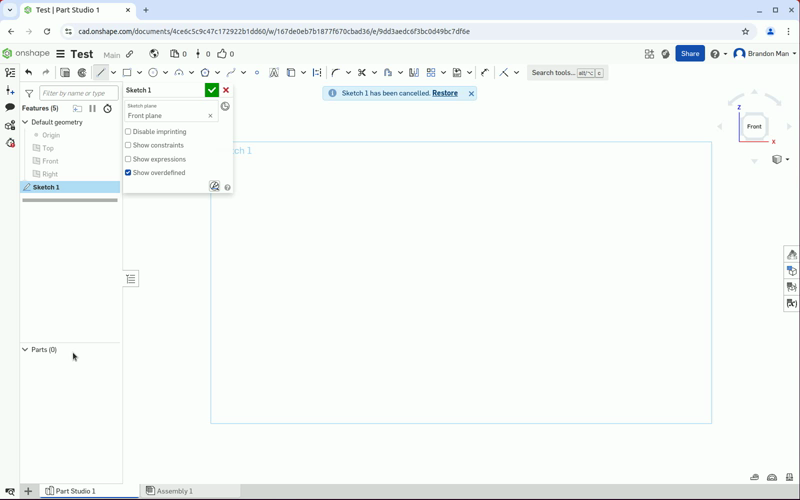
mouse_move(348, 287)
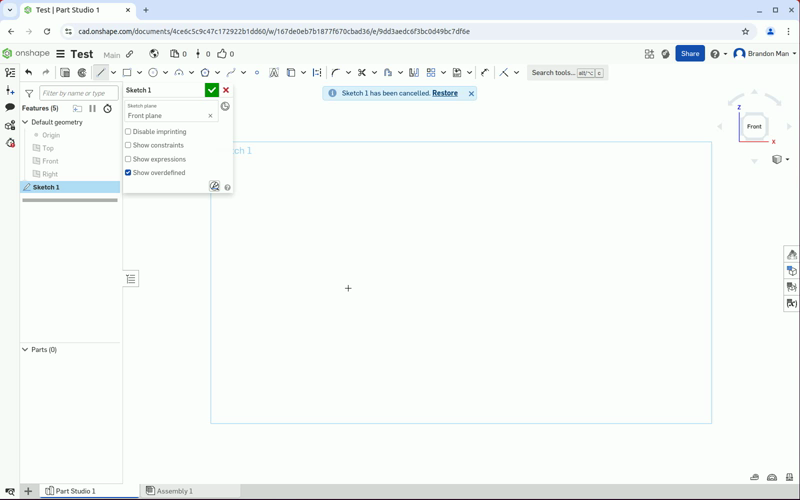
click(348, 287)
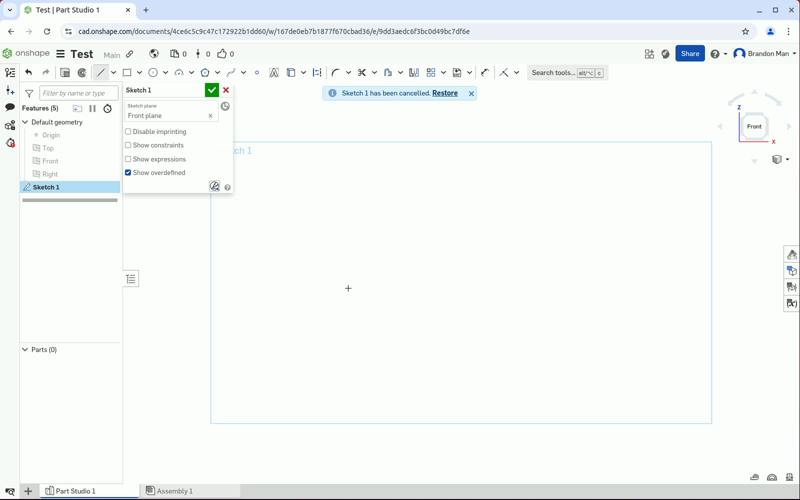
key_up(shift)
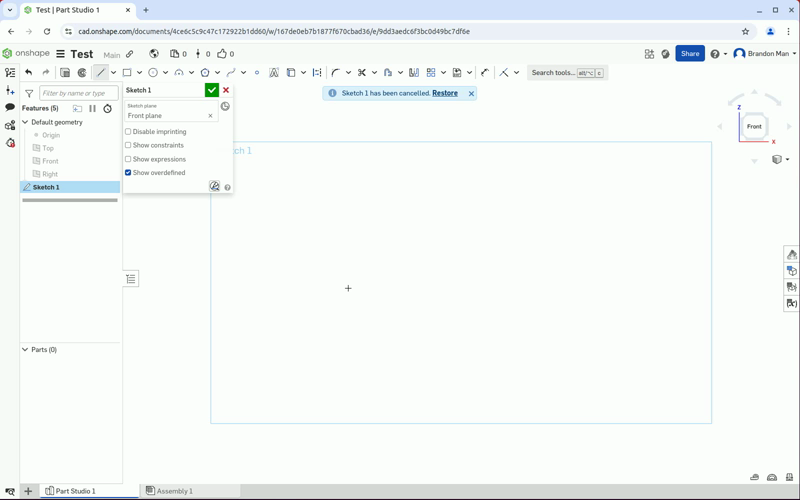
key_down(shift)
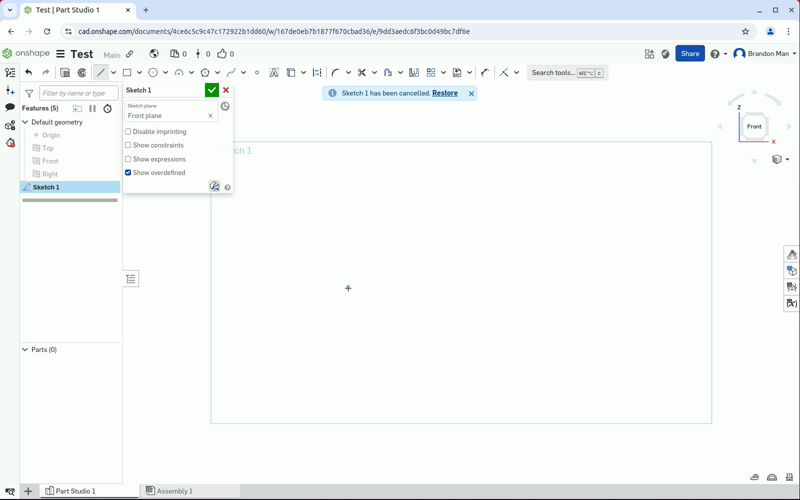
mouse_move(427, 287)
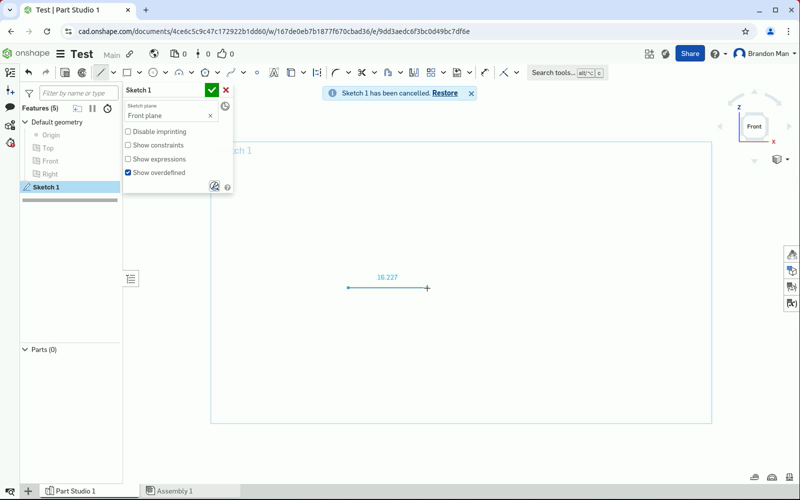
click(427, 287)
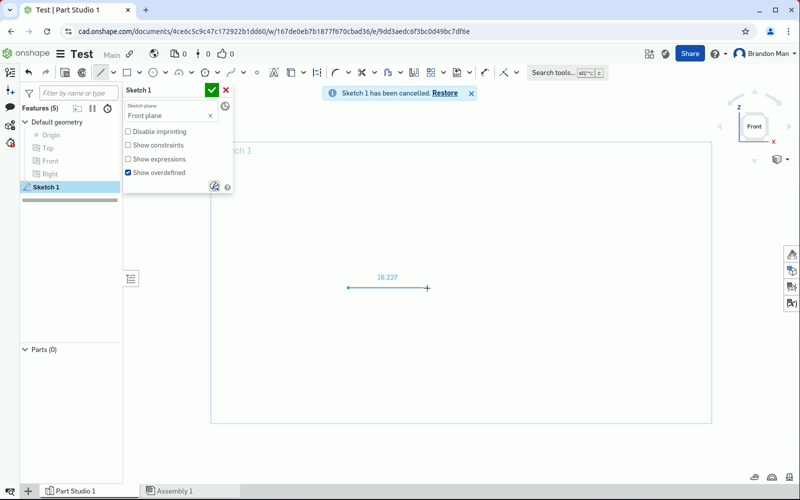
key_up(shift)
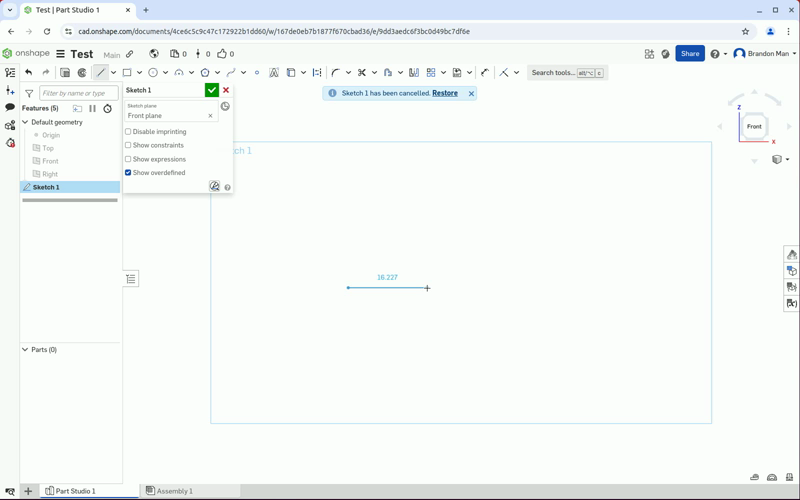
key_down(shift)
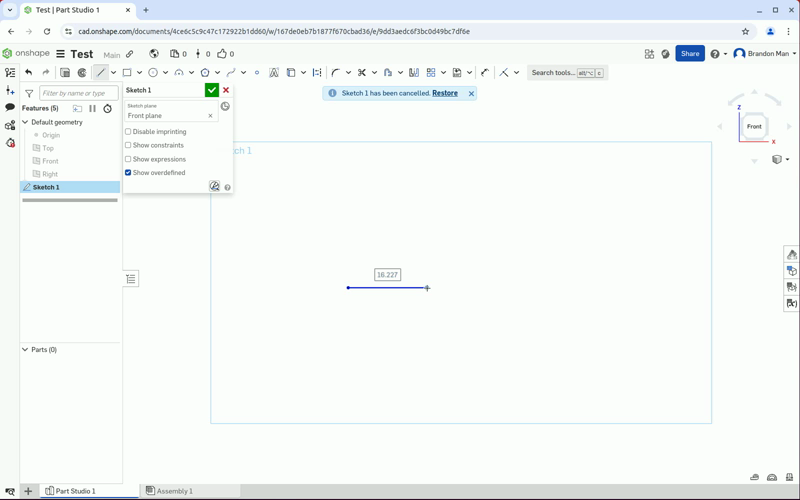
mouse_move(457, 287)
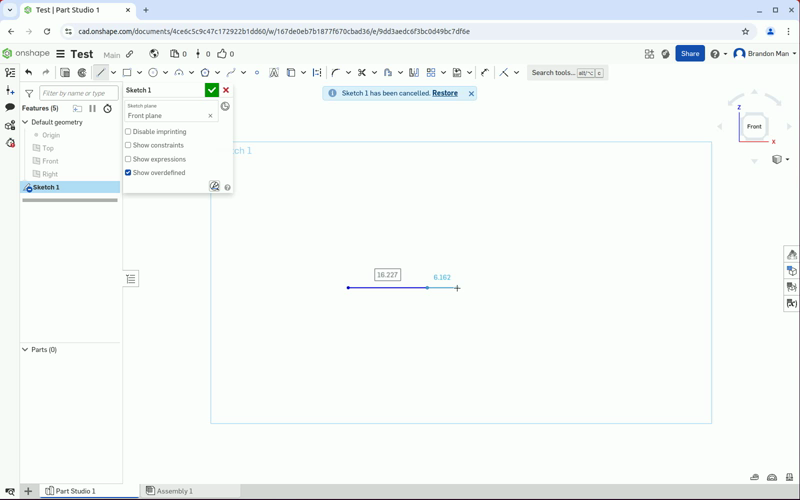
mouse_move(427, 232)
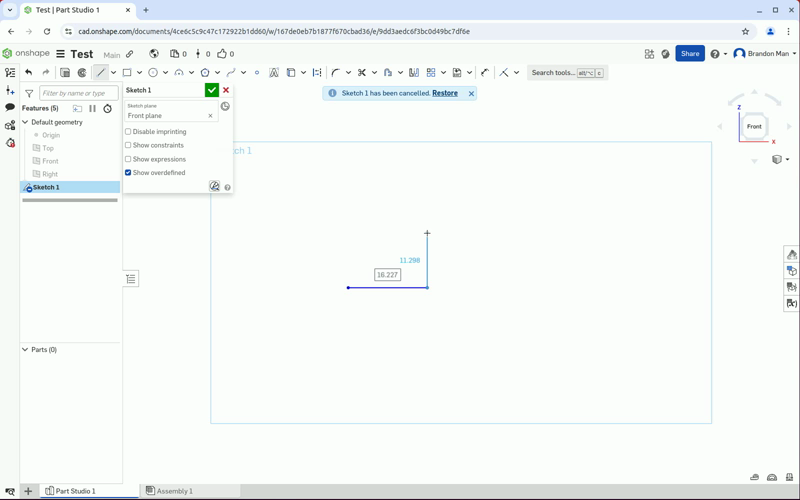
click(427, 232)
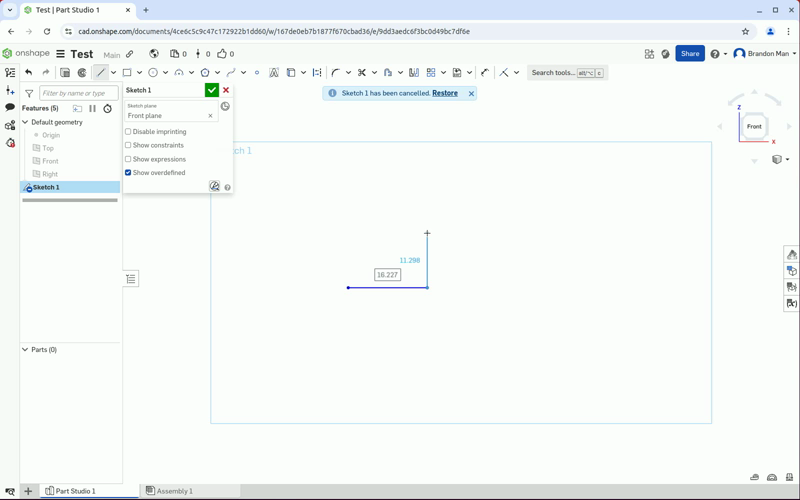
key_up(shift)
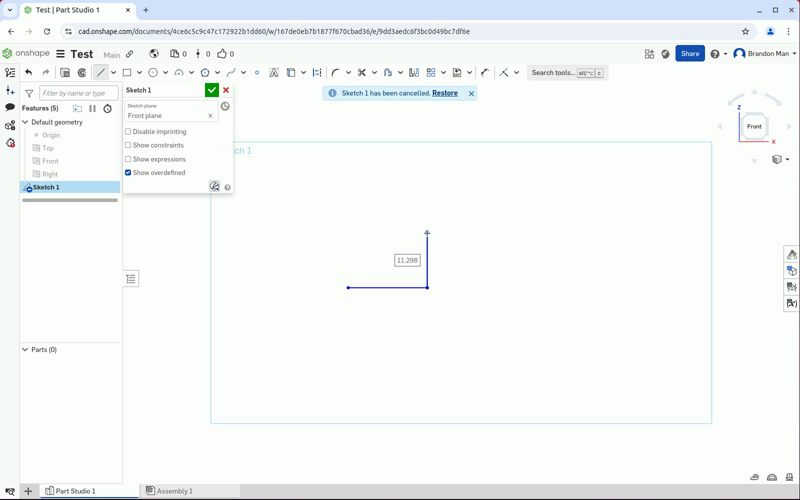
key_down(shift)
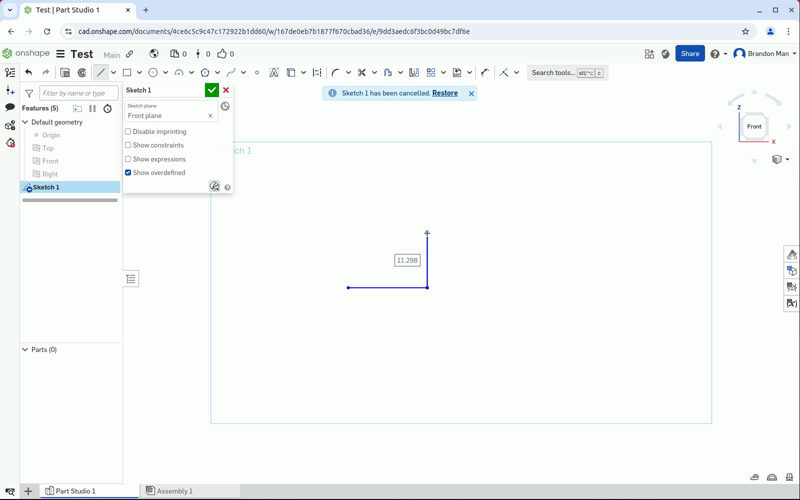
mouse_move(348, 232)
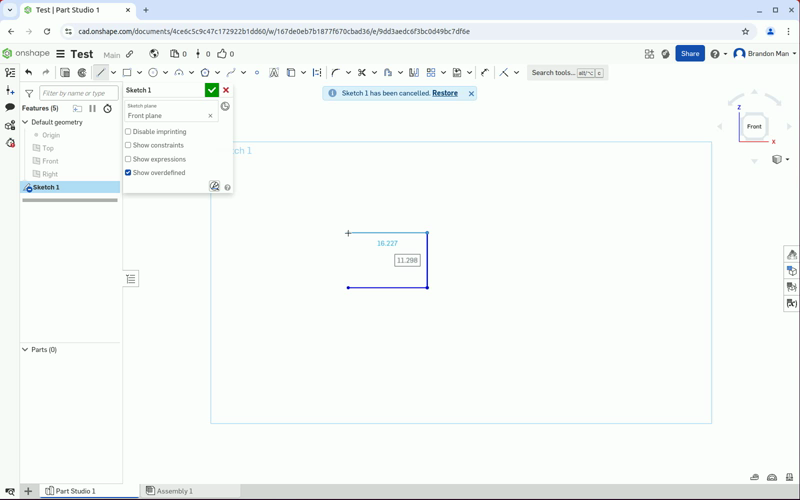
click(348, 232)
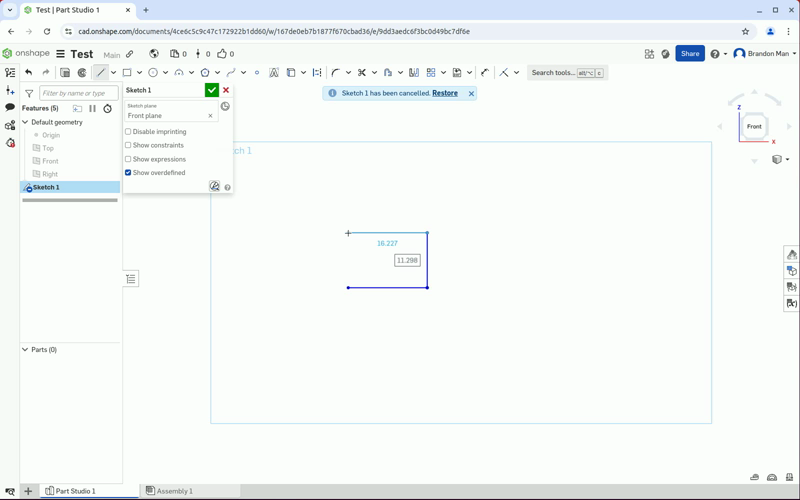
key_up(shift)
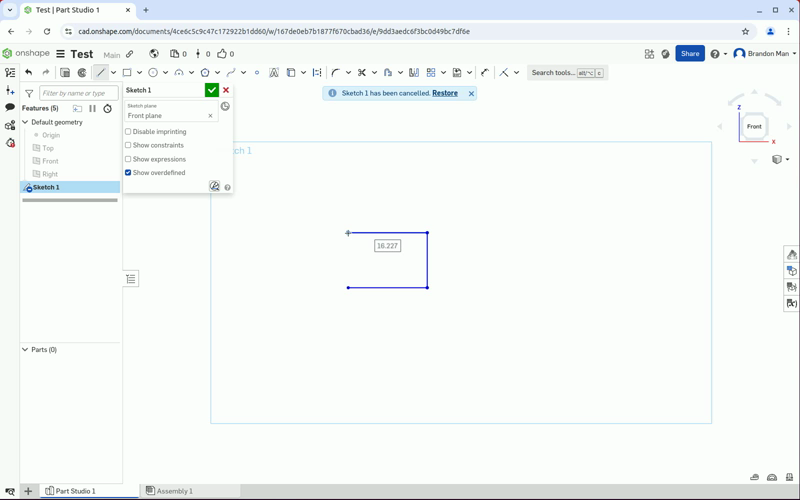
mouse_move(378, 232)
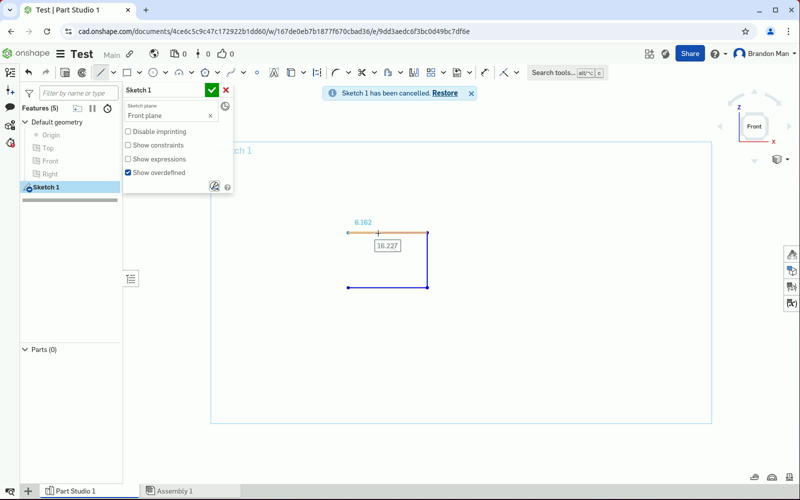
key_down(shift)
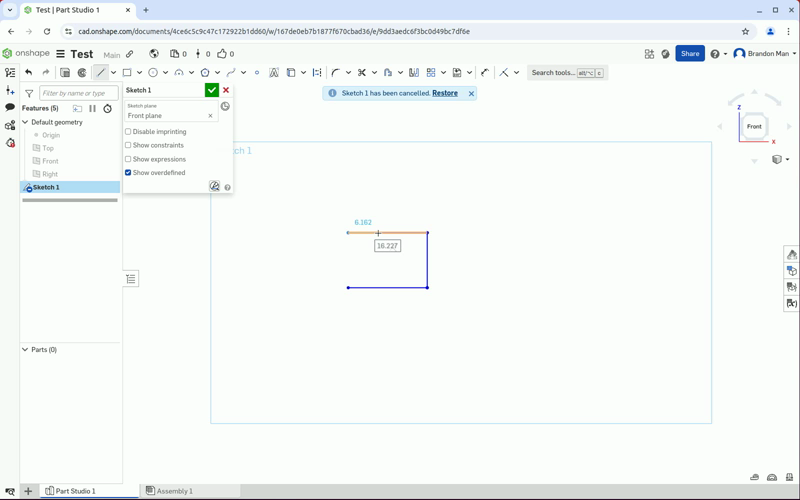
mouse_move(348, 287)
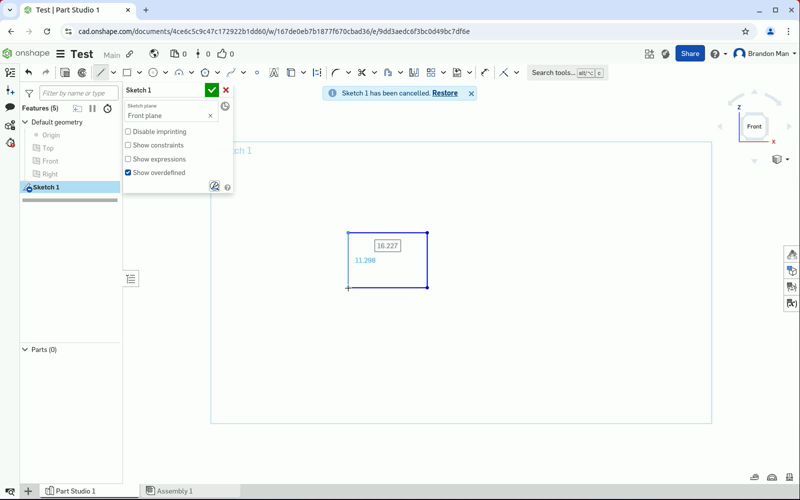
key_up(shift)
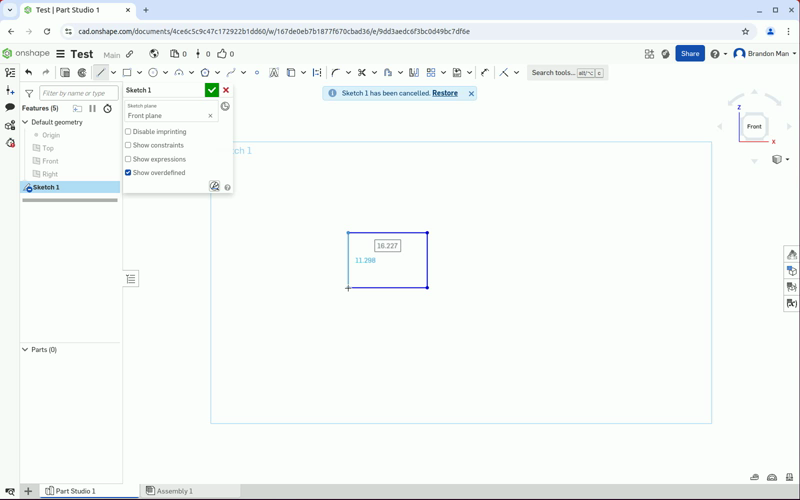
click(348, 287)
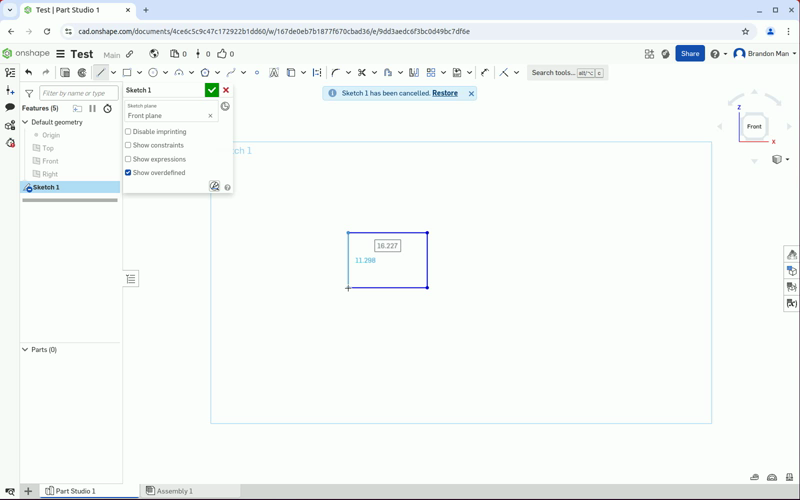
key(esc)
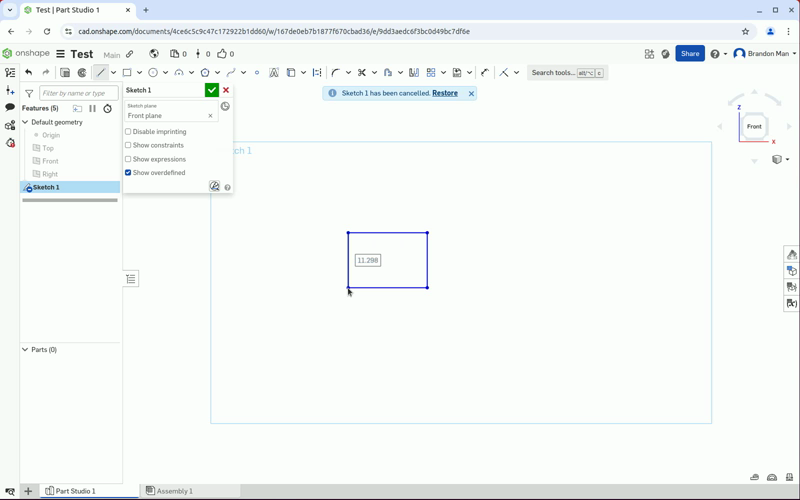
mouse_move(408, 279)
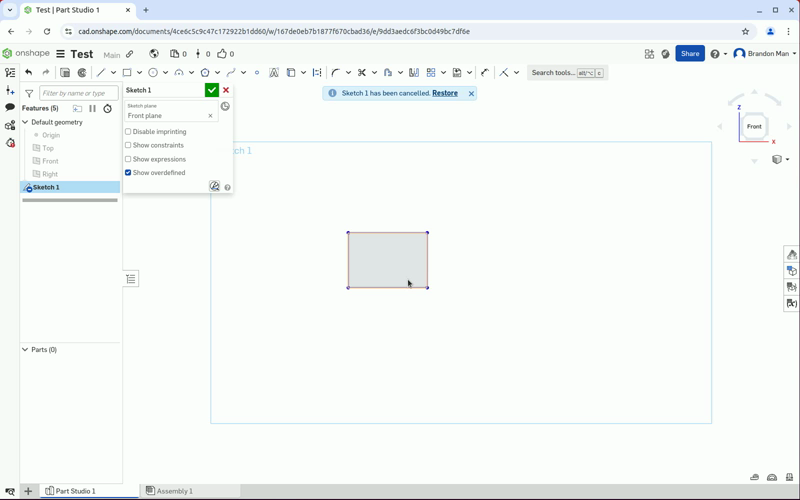
click(408, 279)
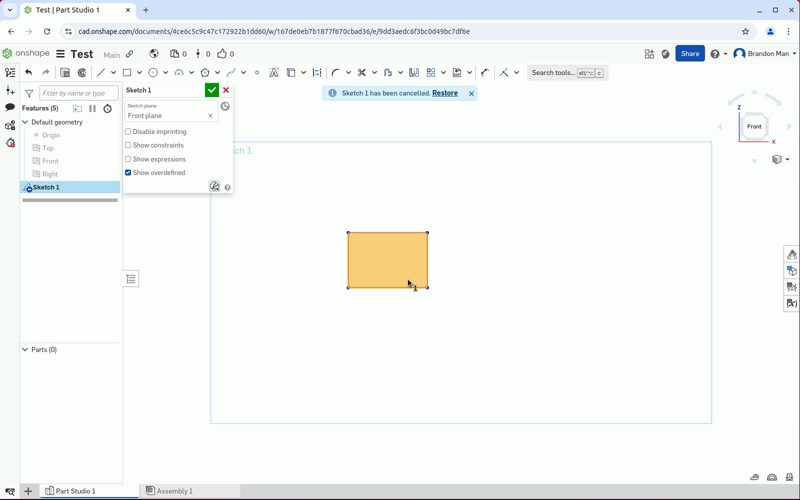
mouse_move(73, 352)
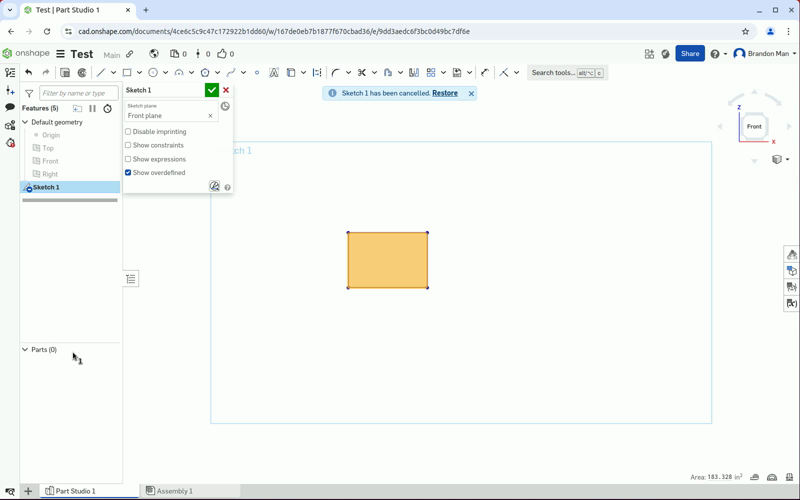
key(shift+y)
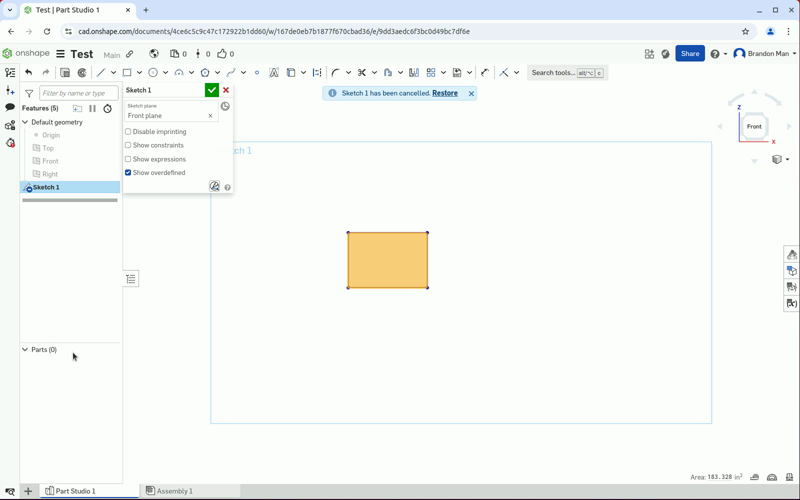
key(shift+e)
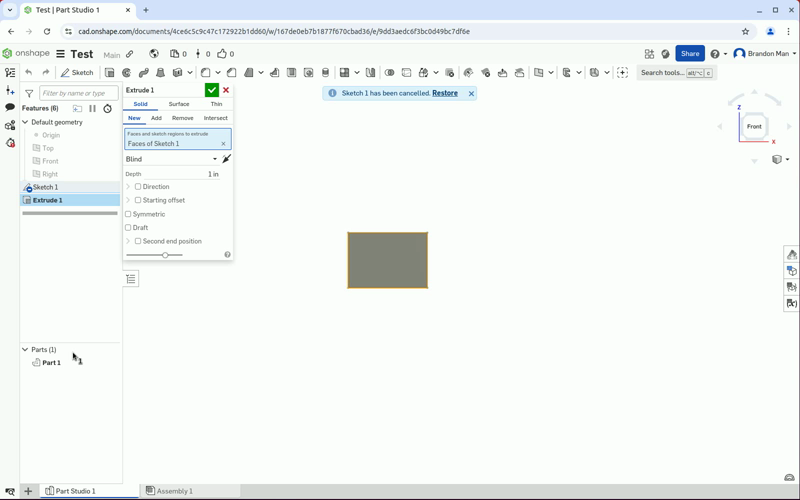
mouse_move(143, 106)
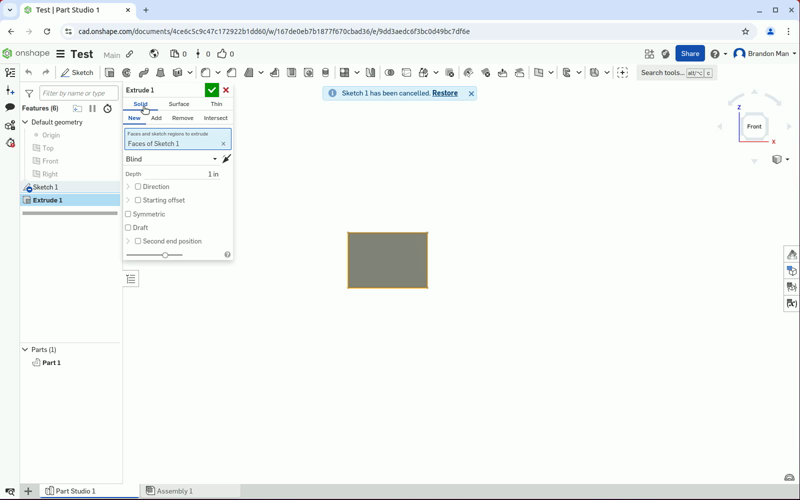
click(143, 106)
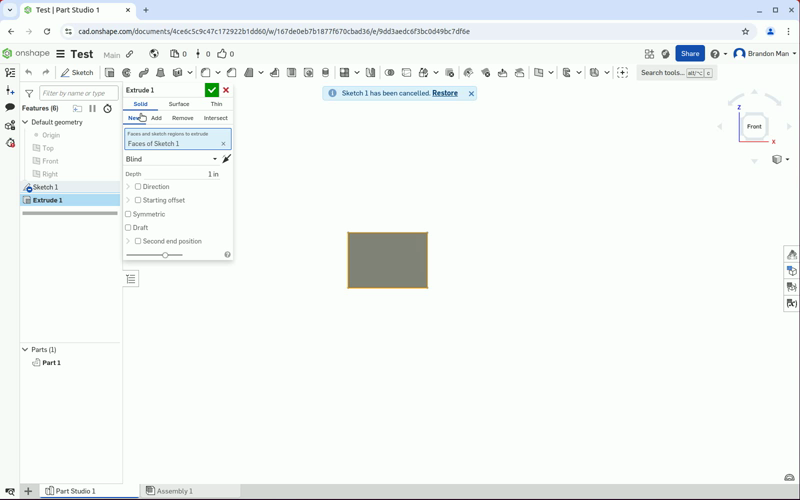
mouse_move(137, 120)
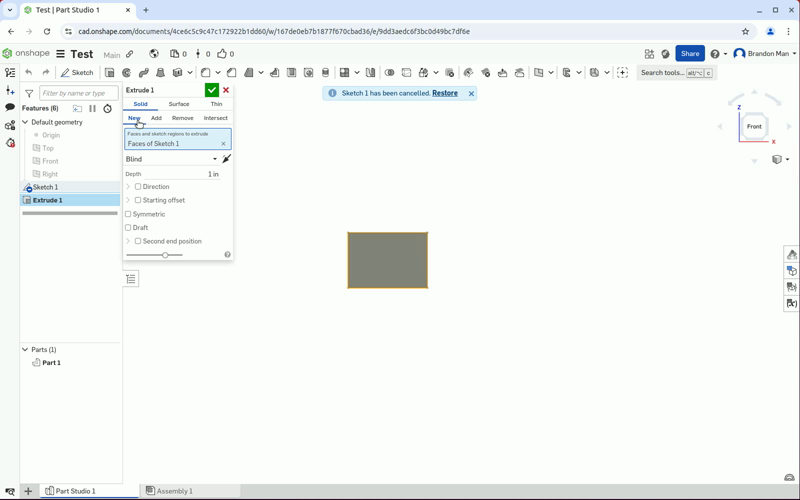
click(137, 120)
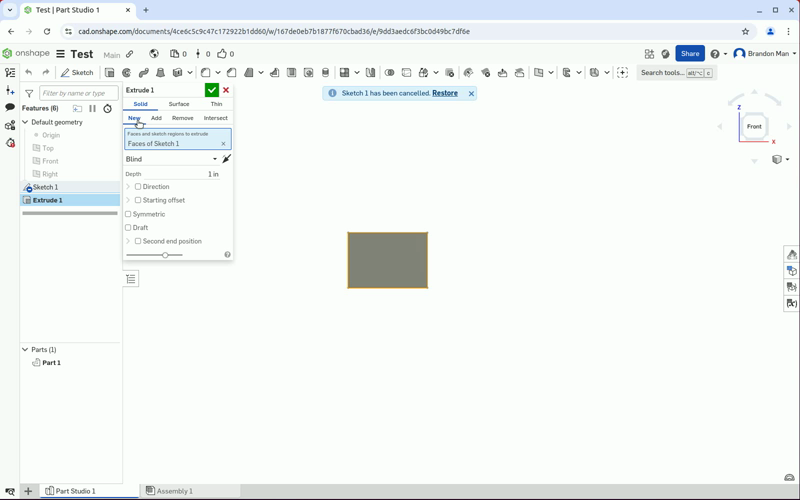
key(tab, 4)
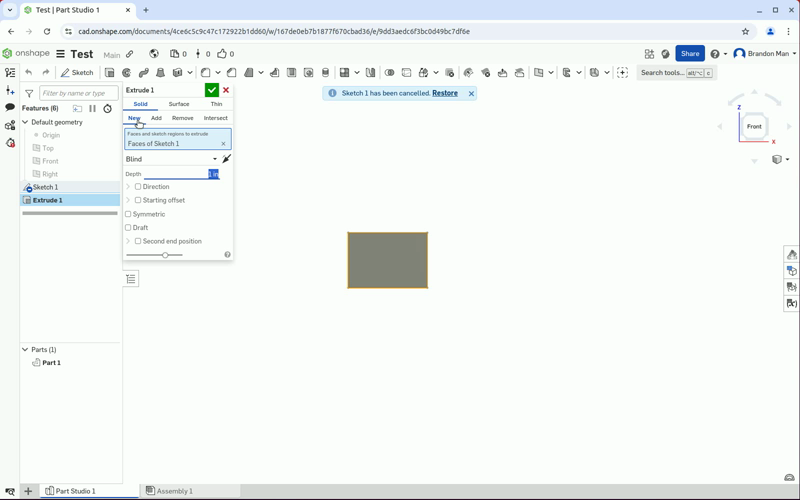
text(5.536)
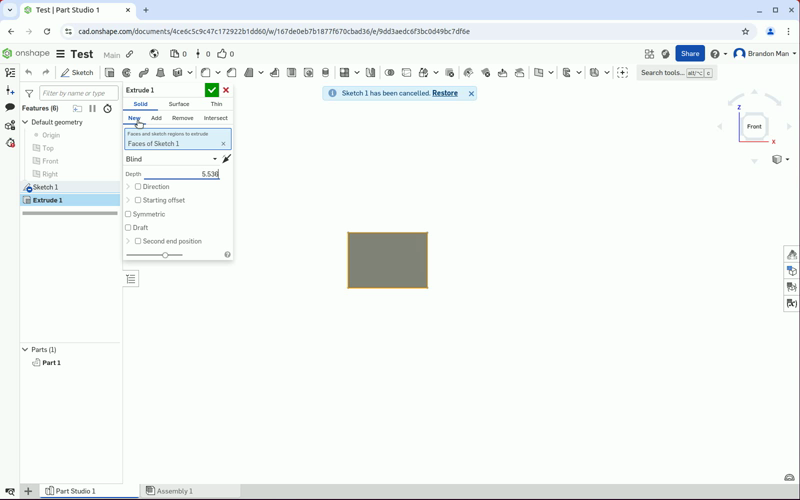
key(enter)
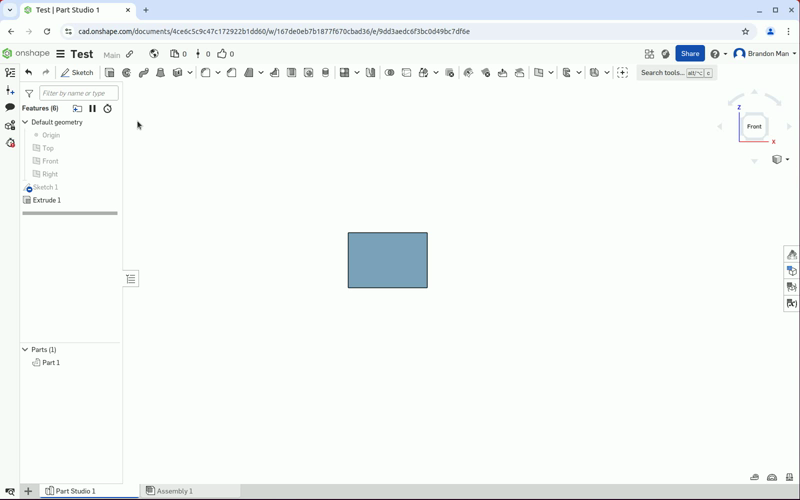
key(shift+h)
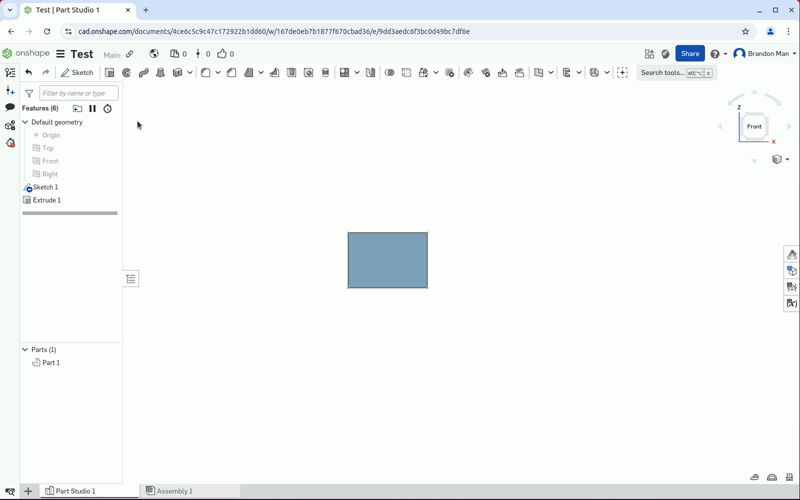
key(shift+h)
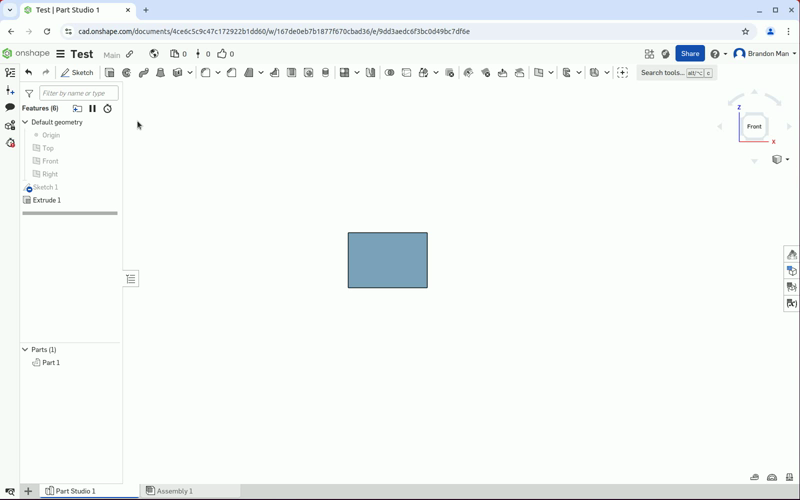
mouse_move(73, 189)
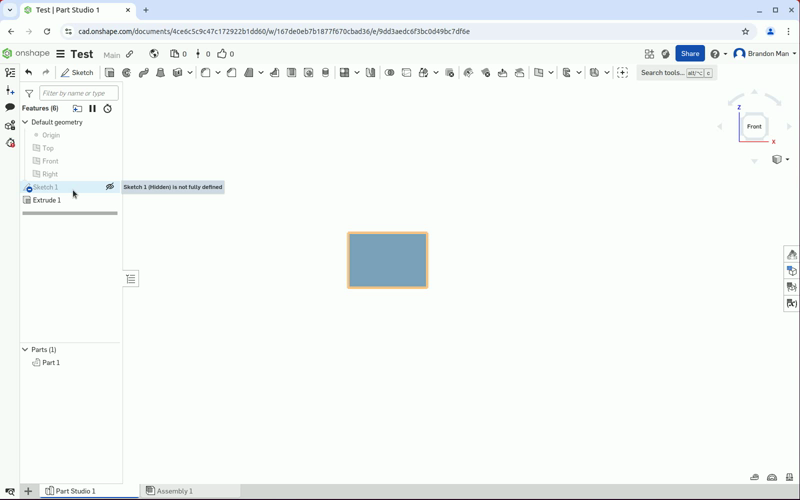
click(73, 189)
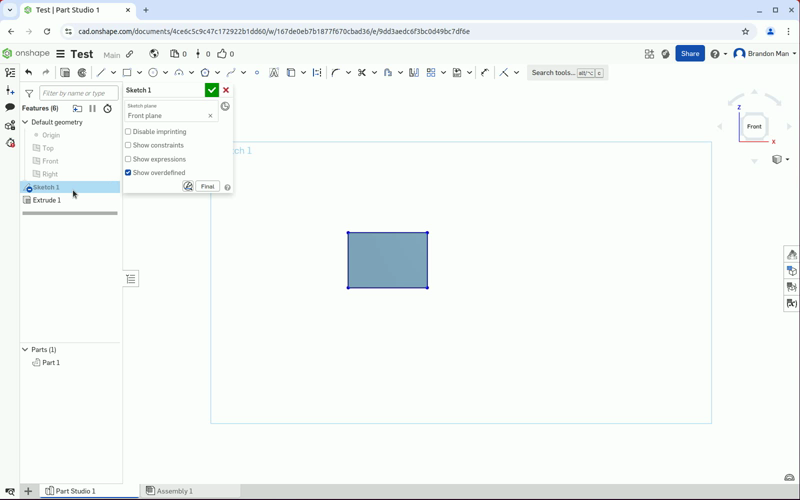
mouse_move(229, 92)
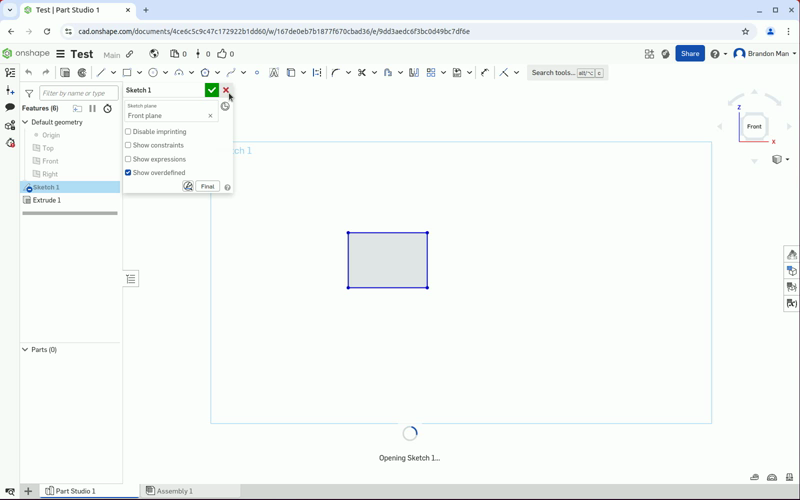
click(229, 92)
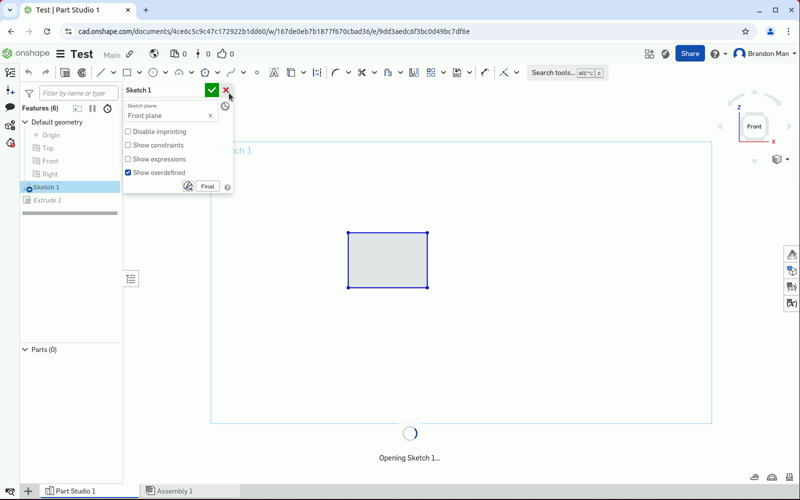
key(shift+s)
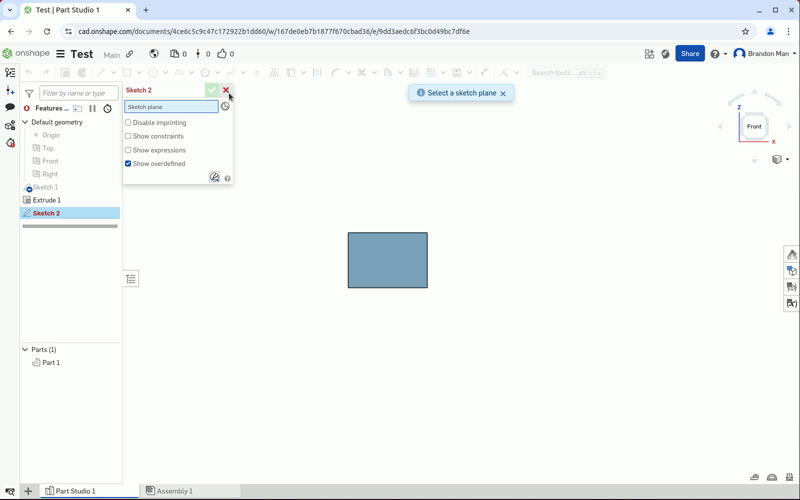
mouse_move(73, 163)
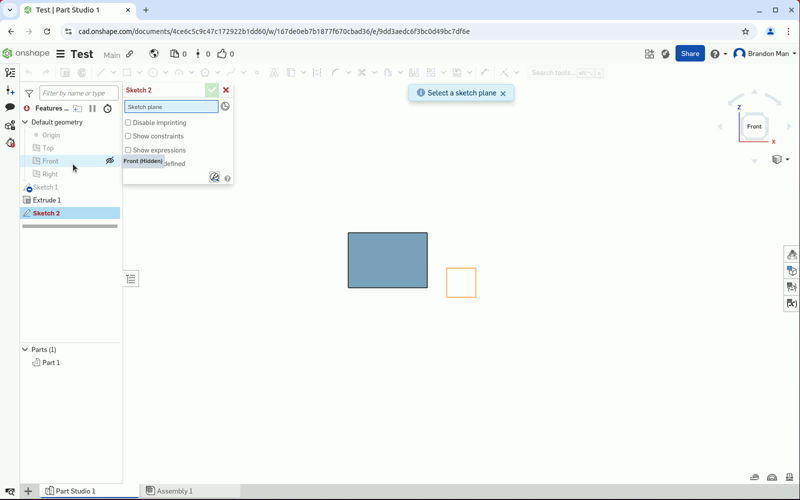
click(73, 163)
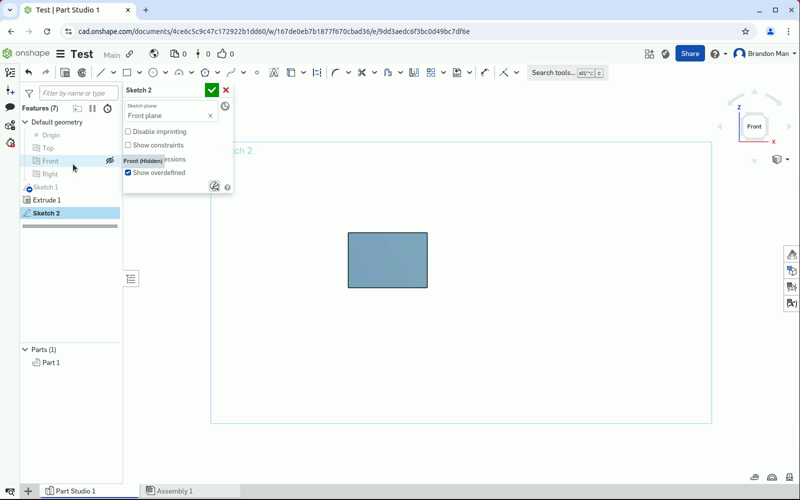
mouse_move(73, 352)
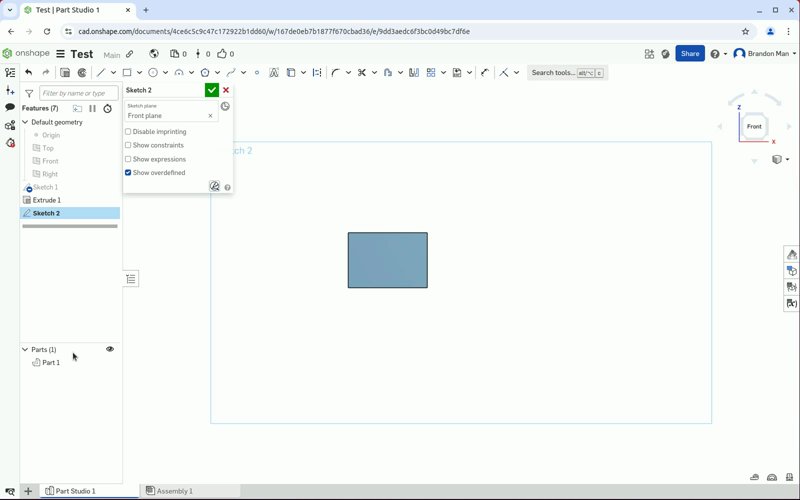
key(y)
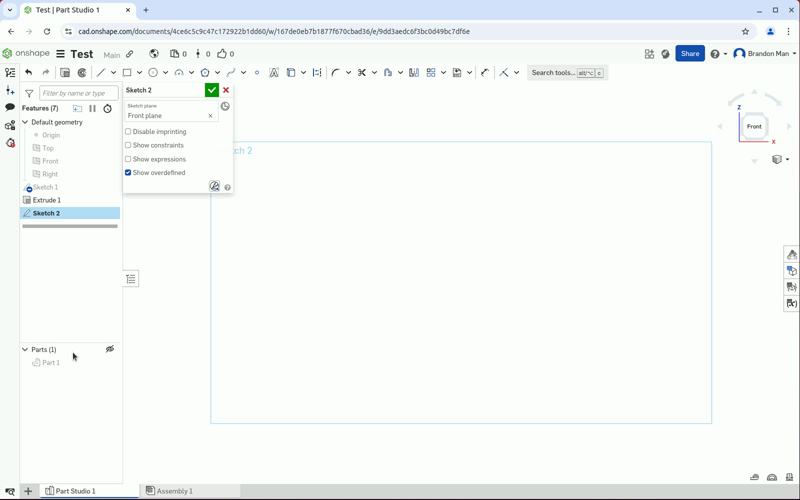
key(c)
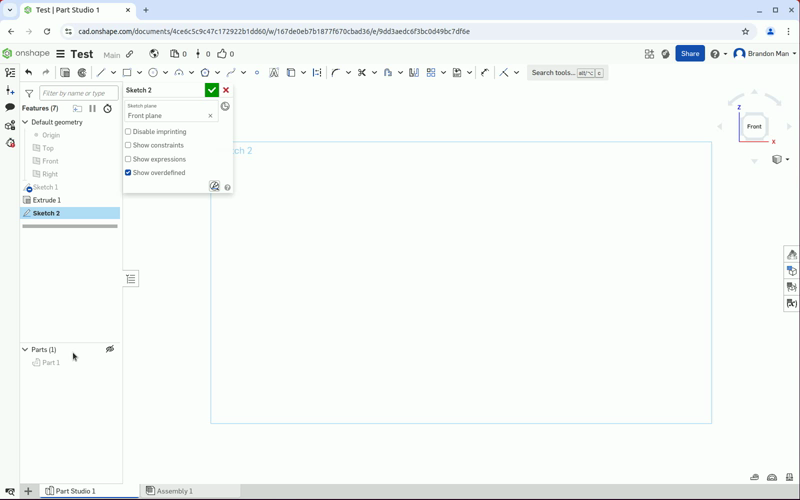
key_down(shift)
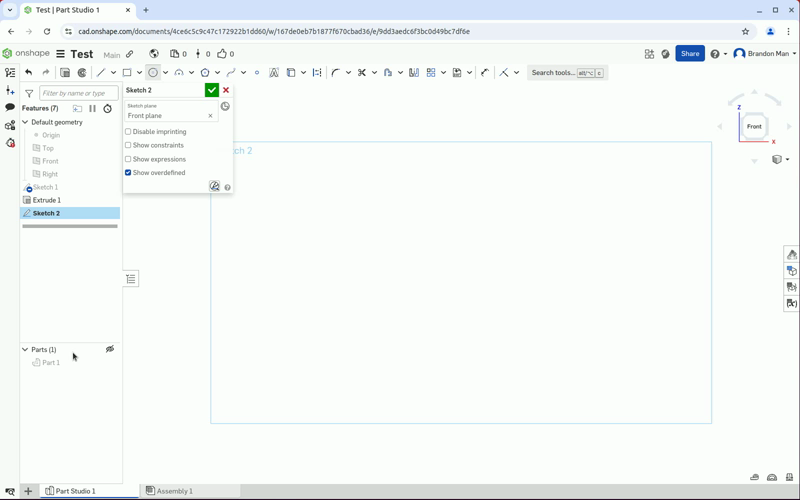
mouse_move(494, 309)
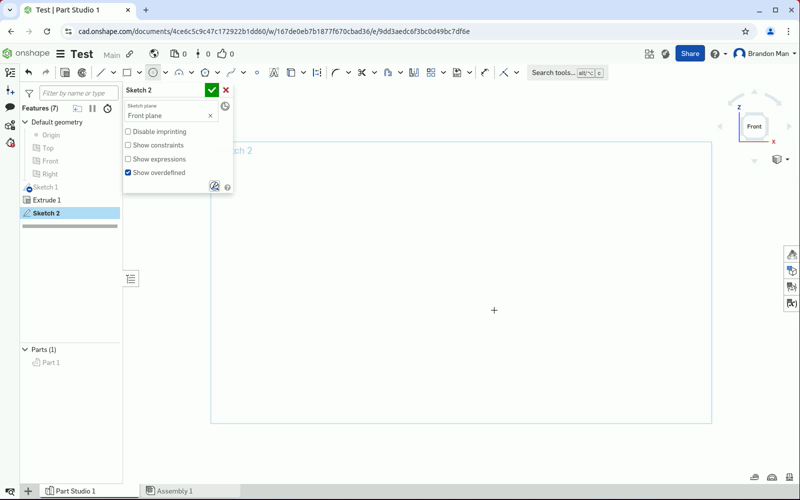
click(494, 309)
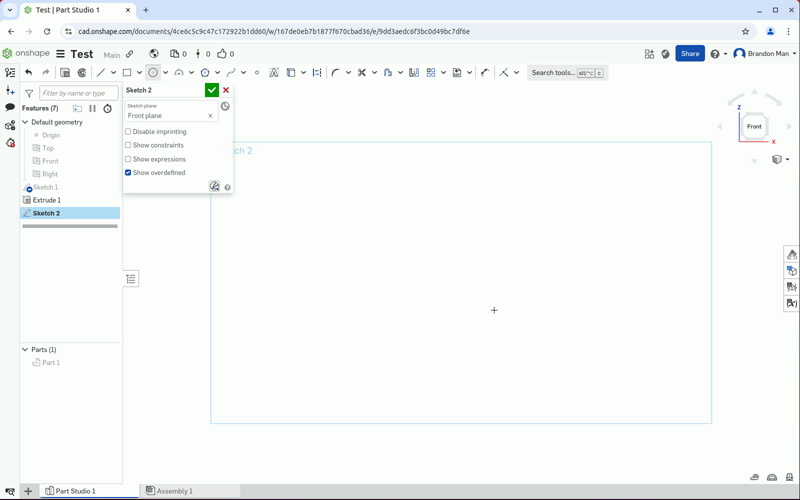
key_up(shift)
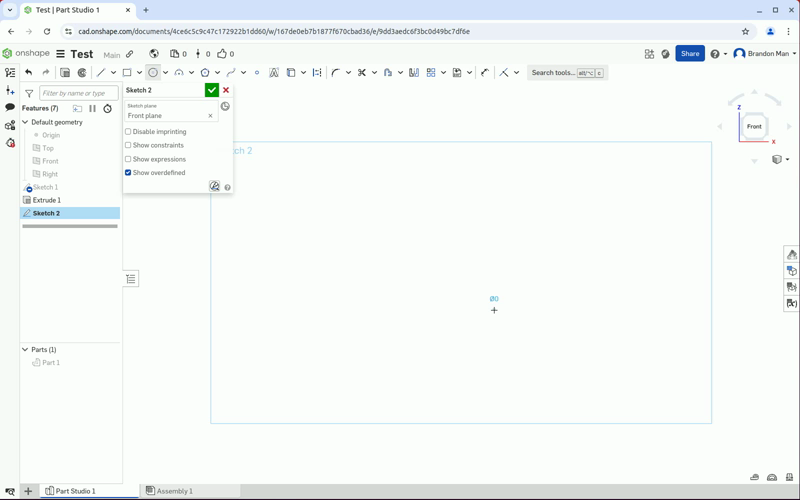
mouse_move(534, 309)
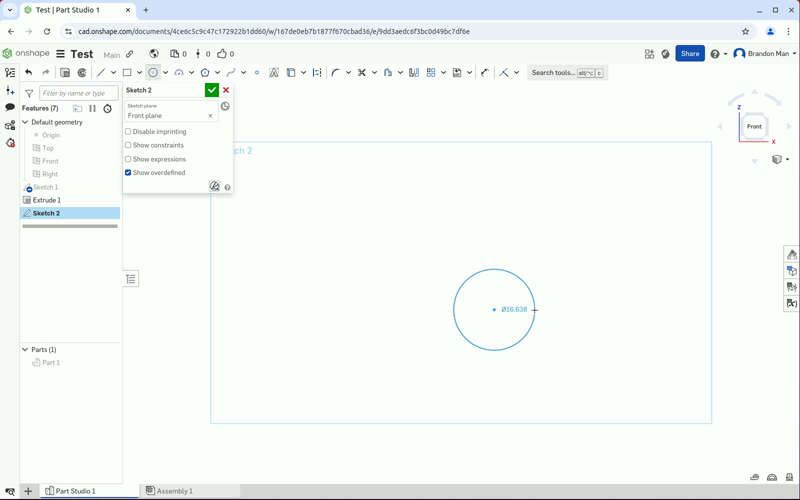
click(534, 309)
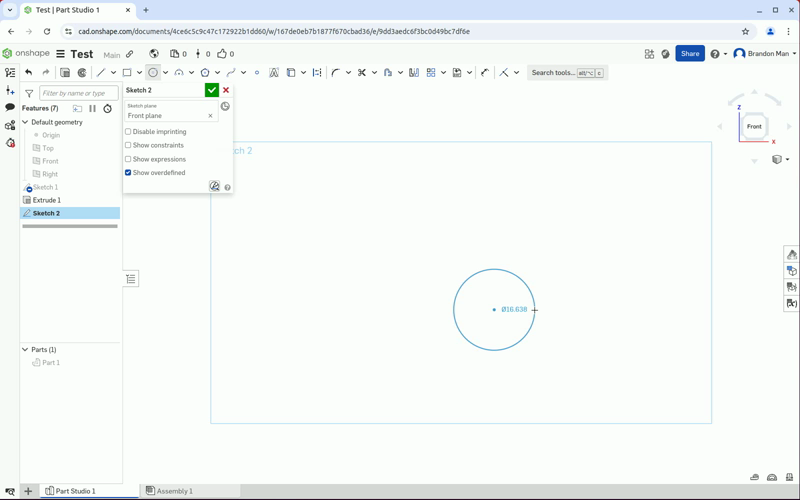
key(esc)
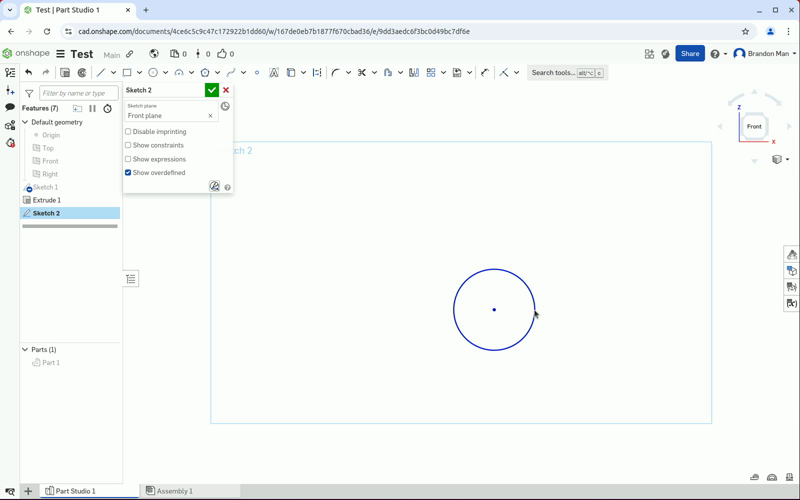
mouse_move(508, 282)
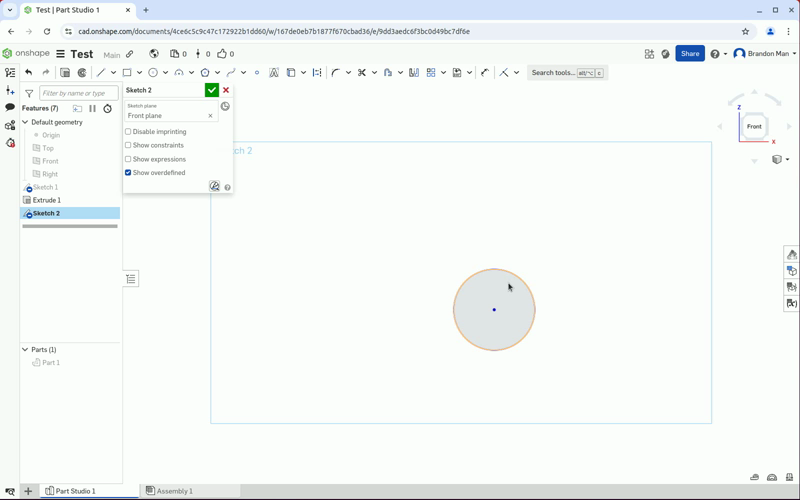
click(508, 282)
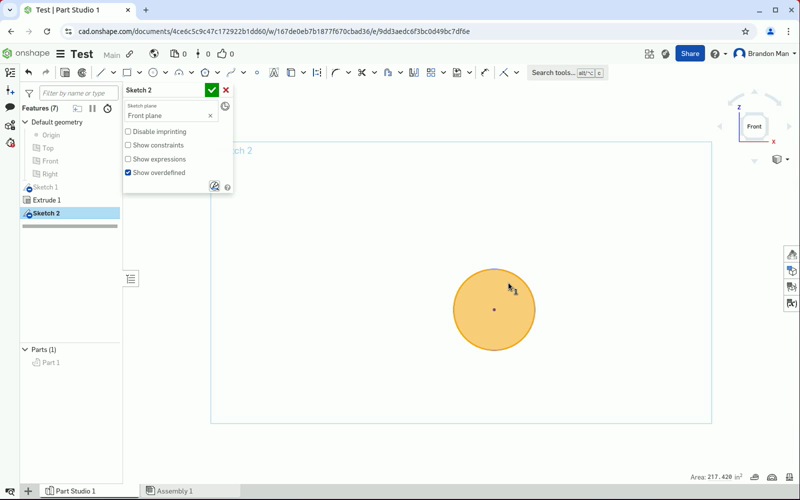
mouse_move(73, 352)
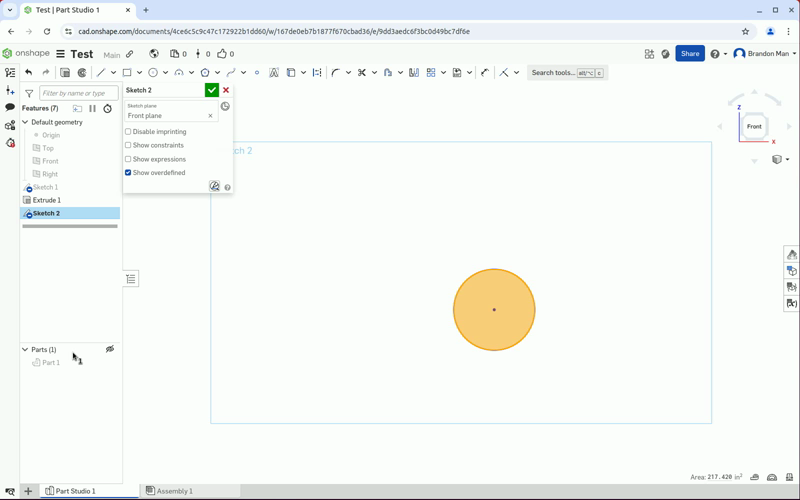
key(shift+y)
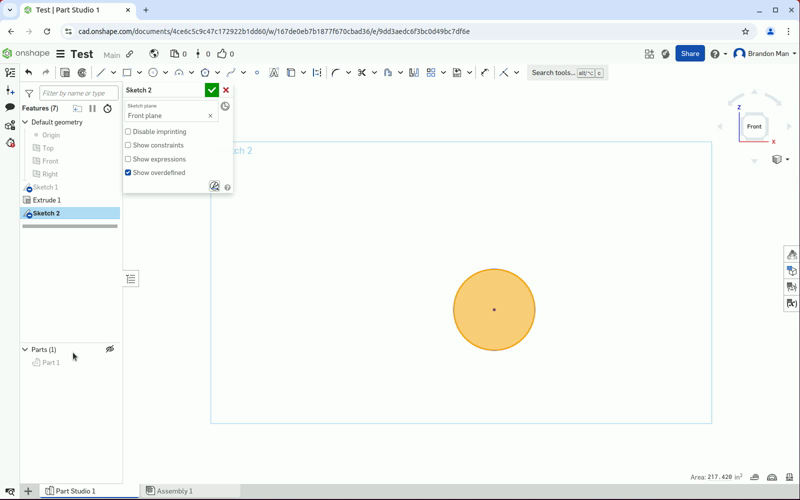
key(shift+e)
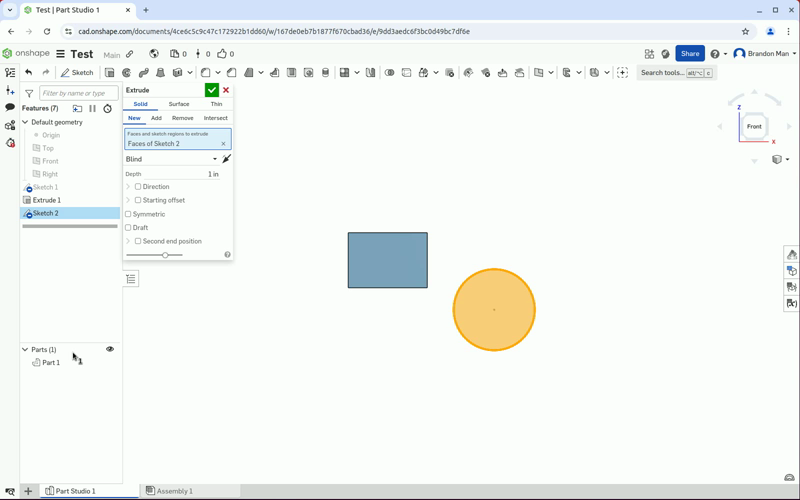
mouse_move(143, 106)
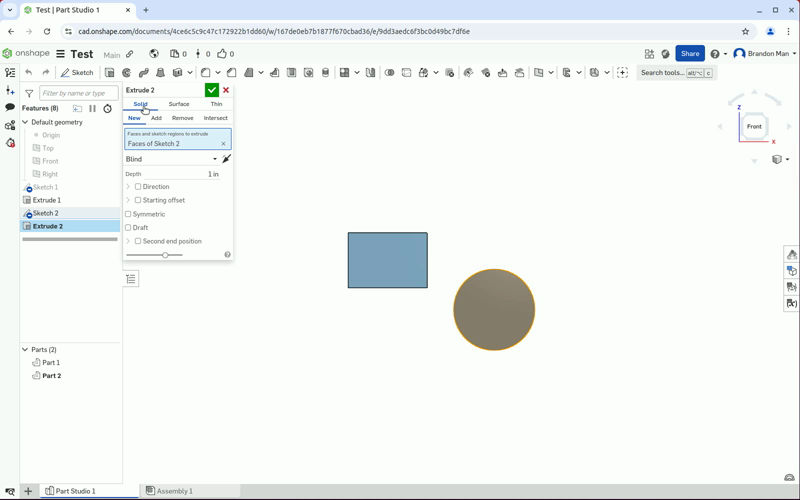
click(143, 106)
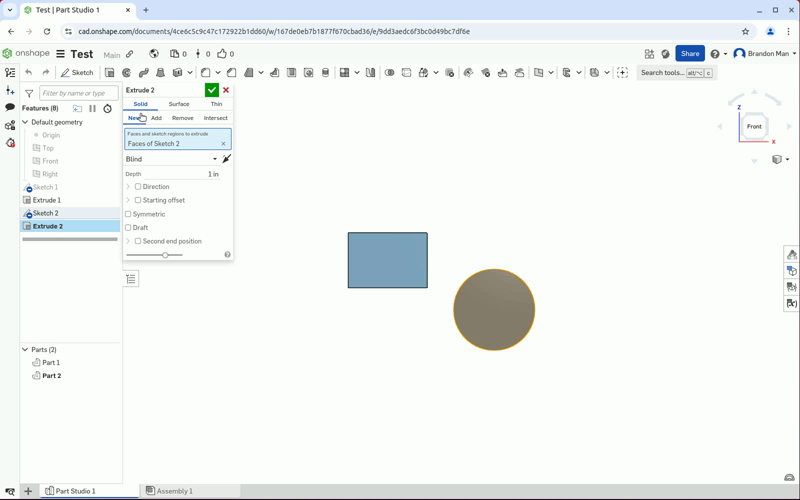
mouse_move(137, 120)
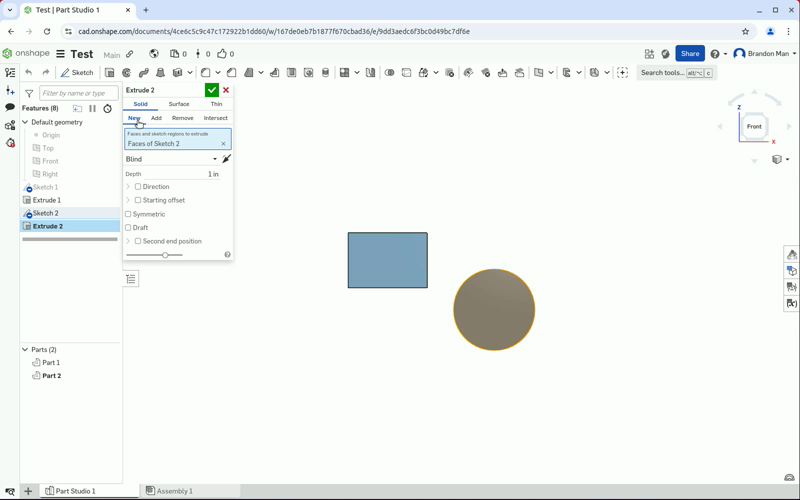
click(137, 120)
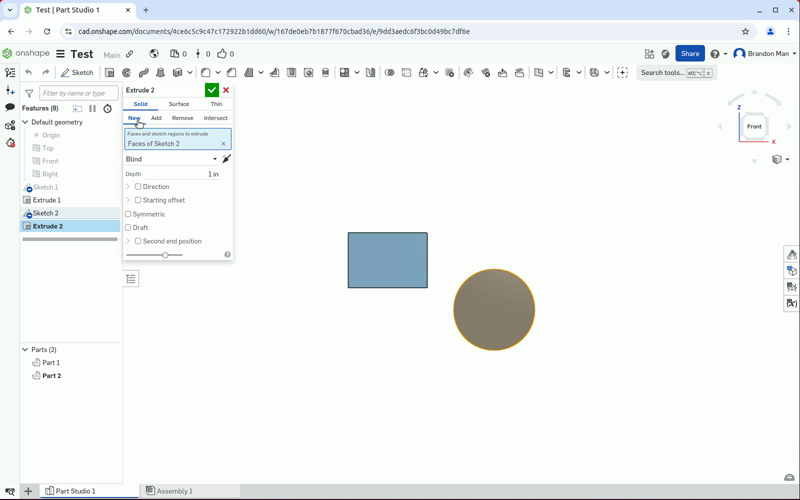
key(tab, 4)
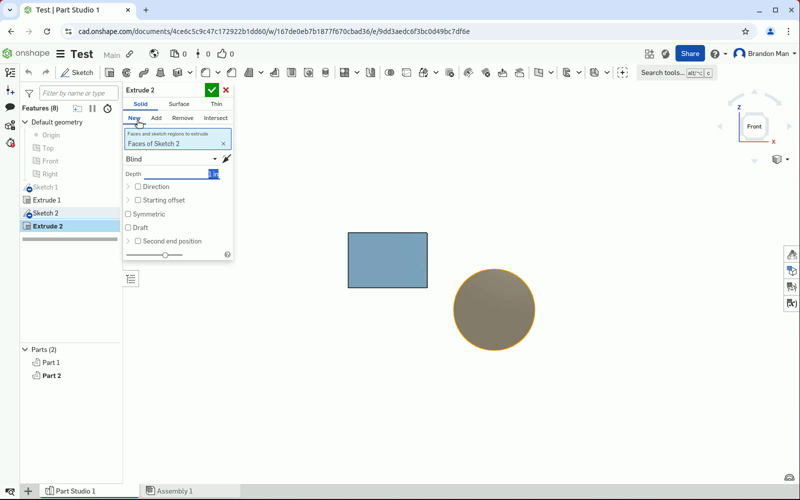
text(5.536)
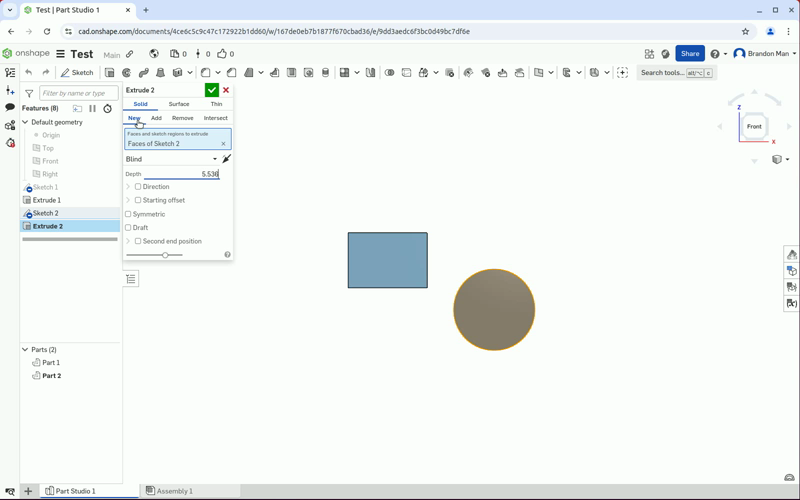
key(enter)
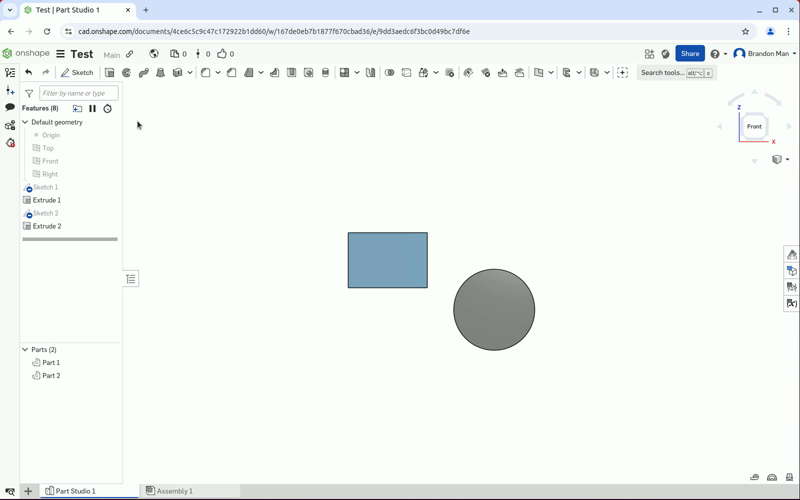
key(shift+h)
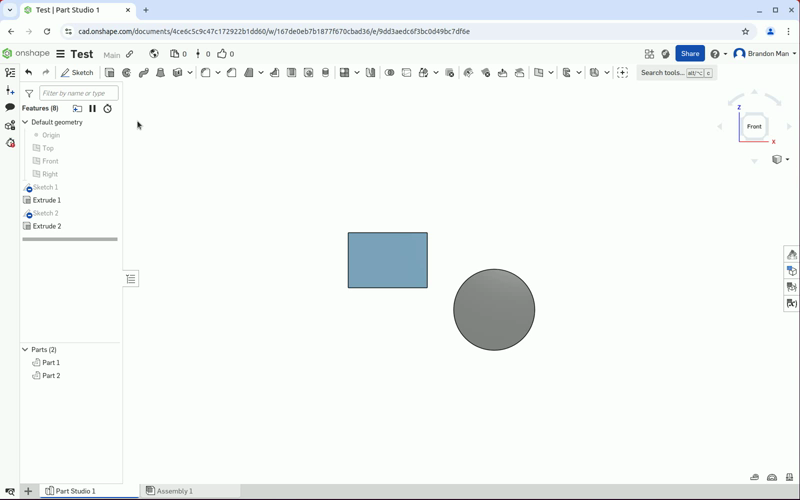
key(shift+h)
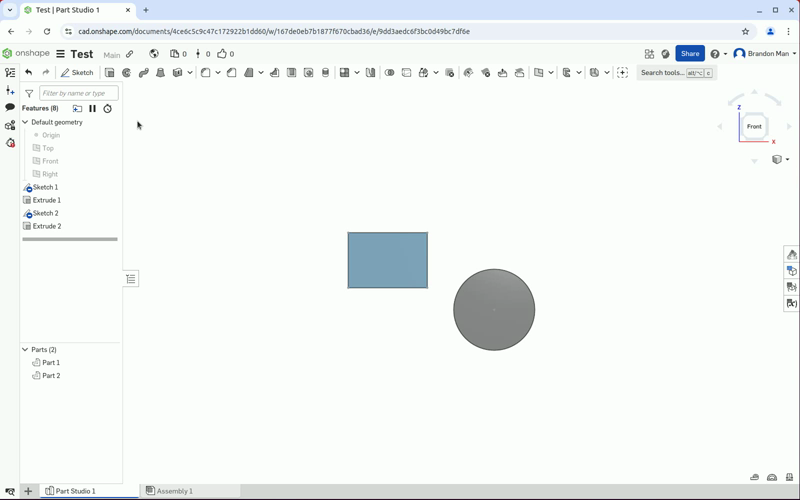
key(shift+7)
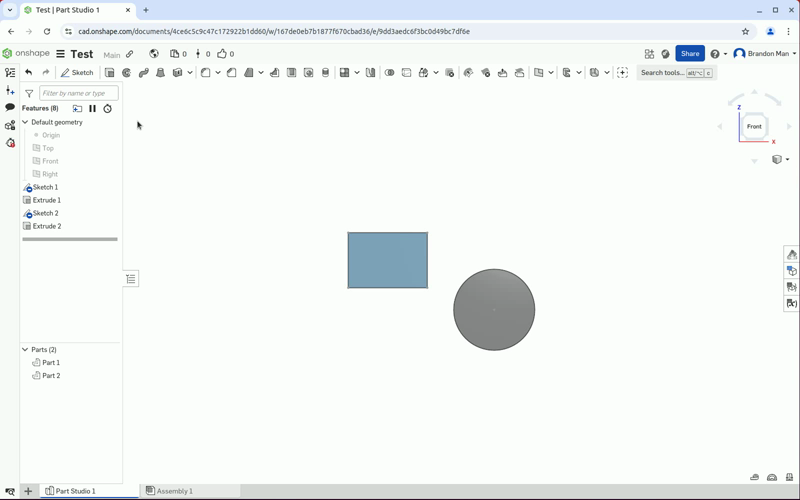
key(left, 2)
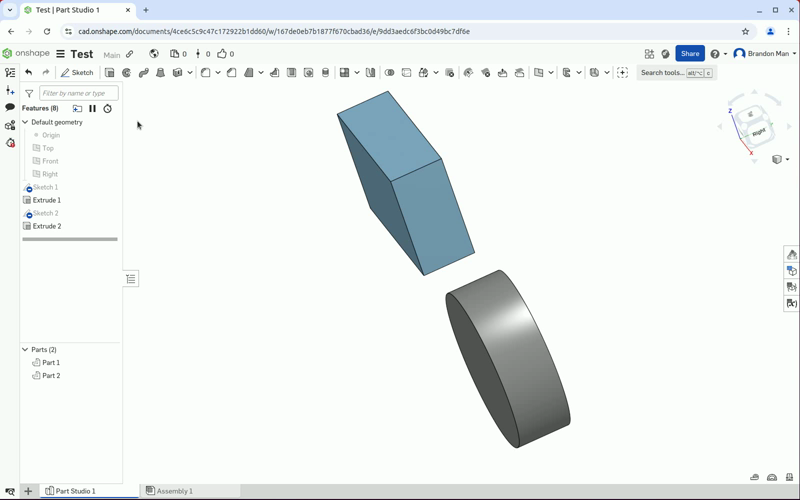
key(down, 2)
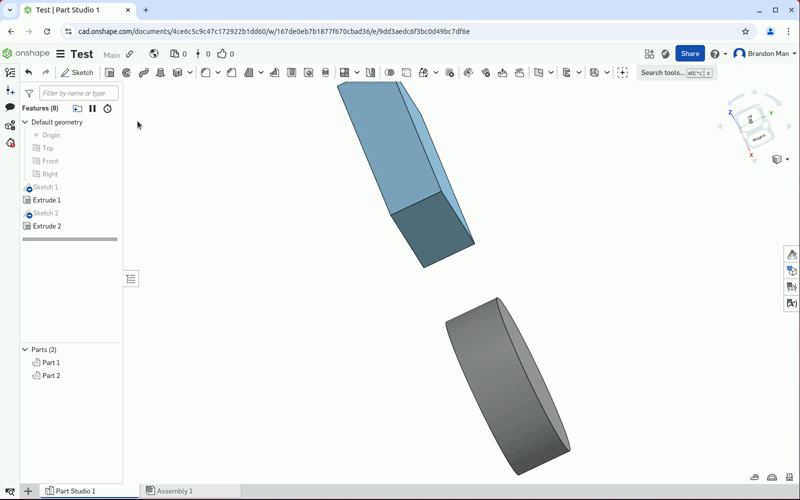
key(up, 2)
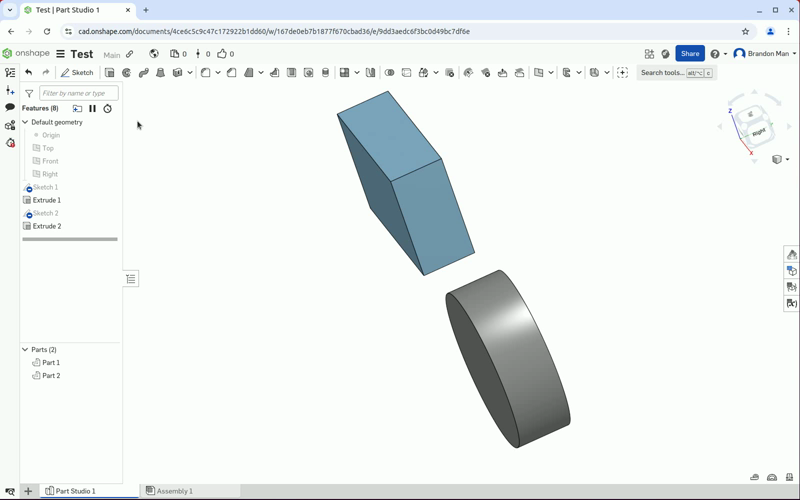
key(right, 2)
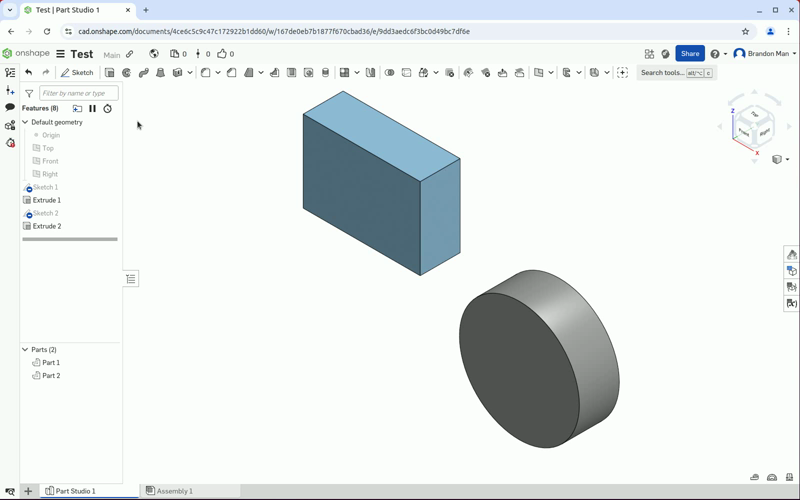
mouse_move(73, 189)
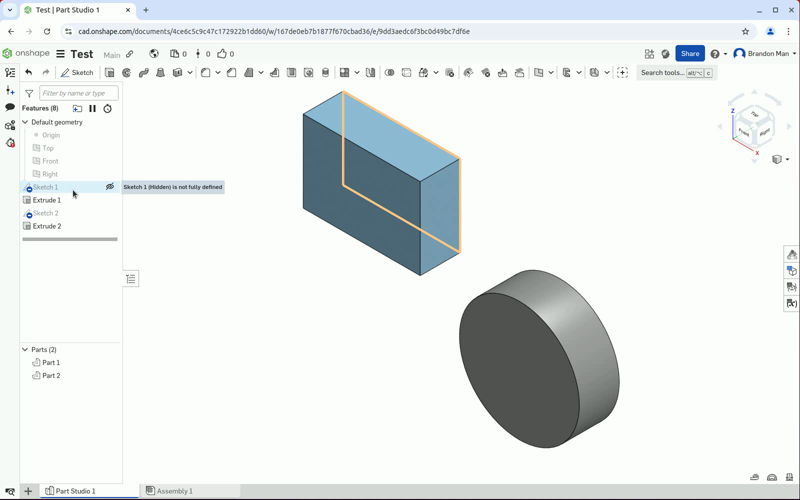
click(73, 189)